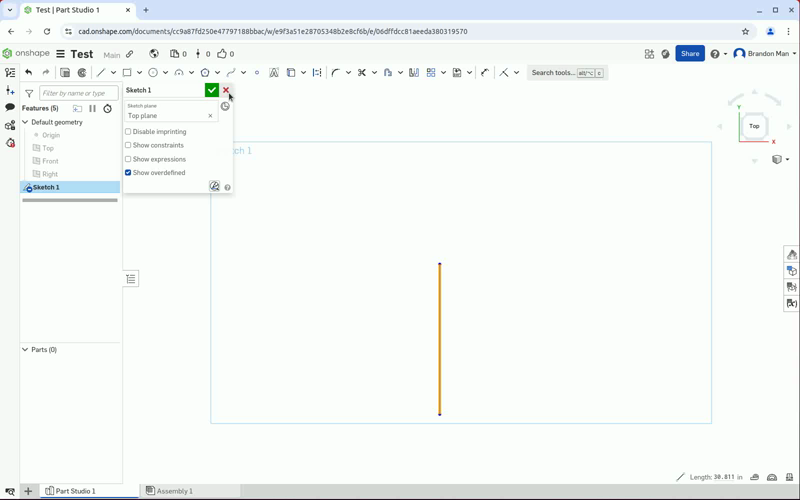
key(shift+h)
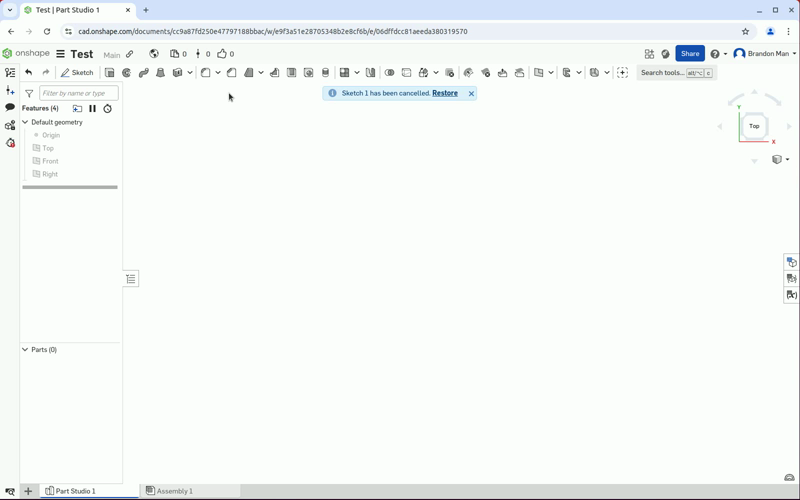
mouse_move(73, 352)
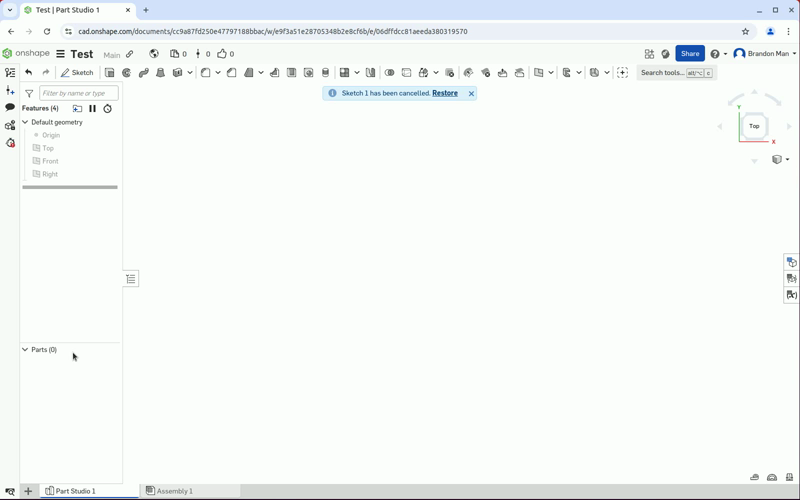
key(y)
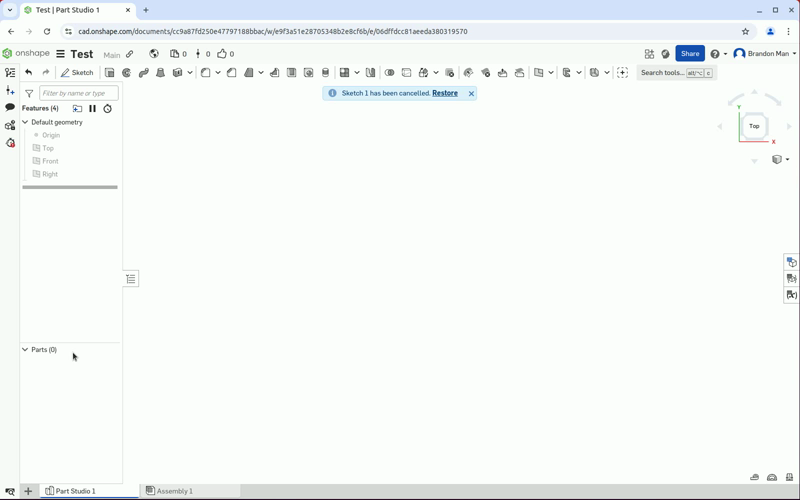
key(shift+p)
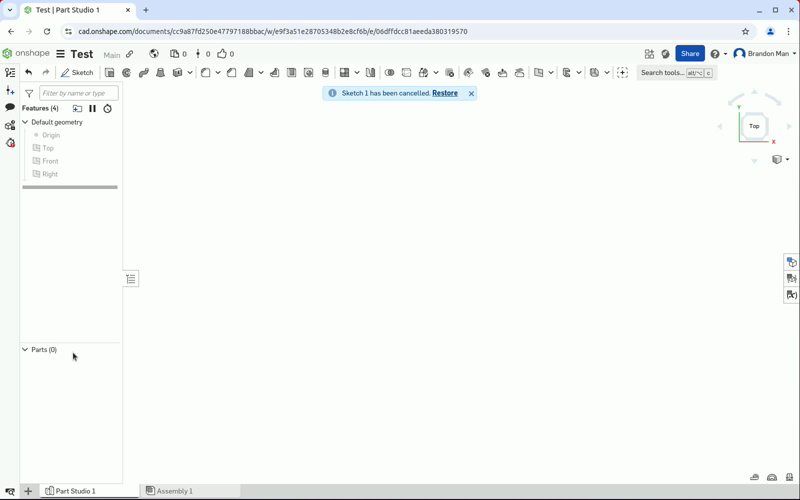
key(space)
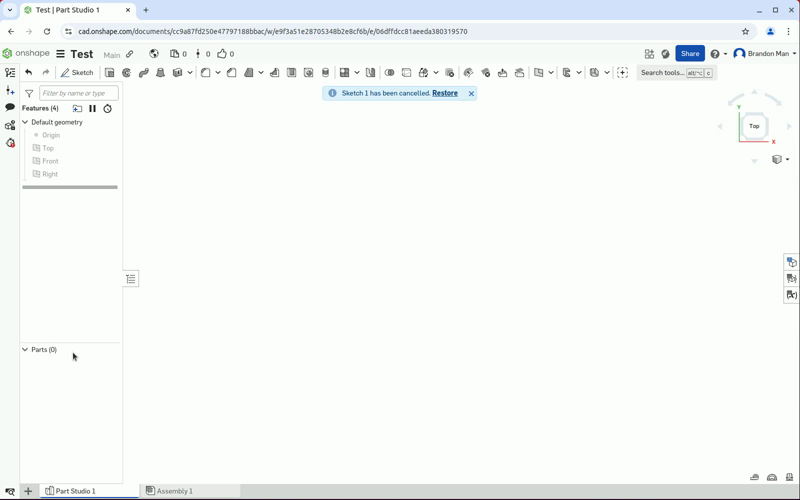
key_down(shift)
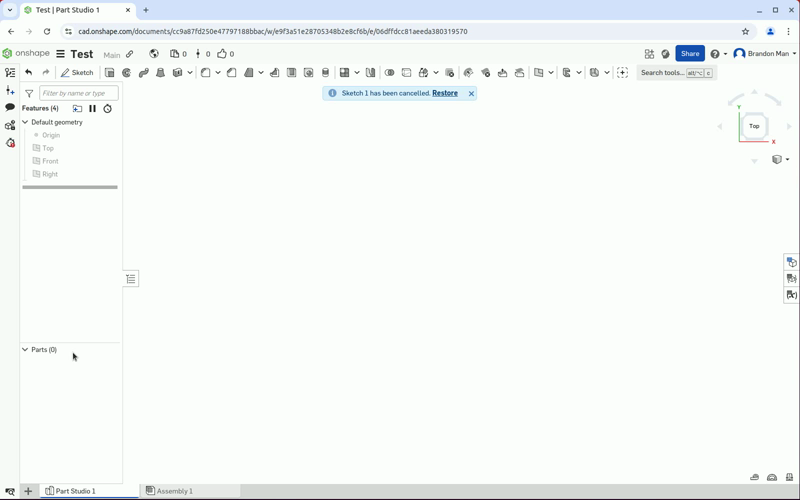
key(up)
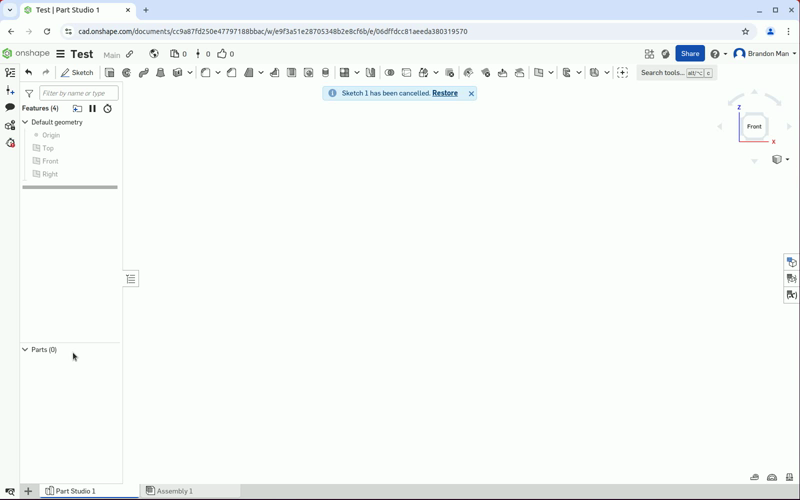
key_up(shift)
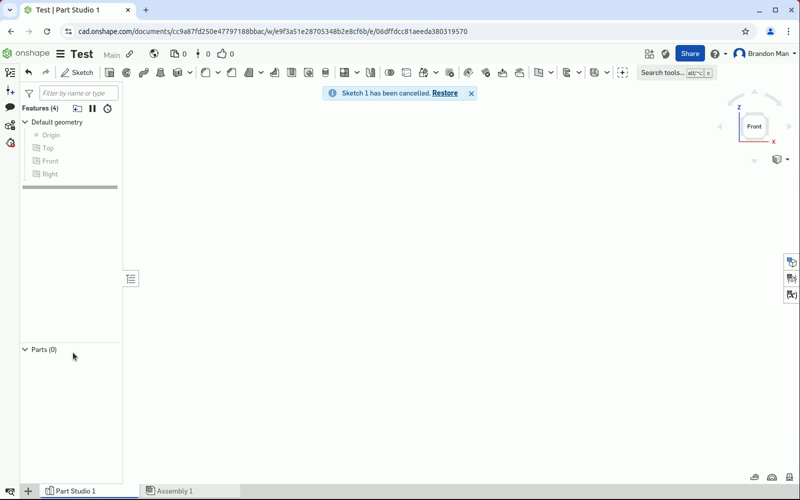
mouse_move(73, 352)
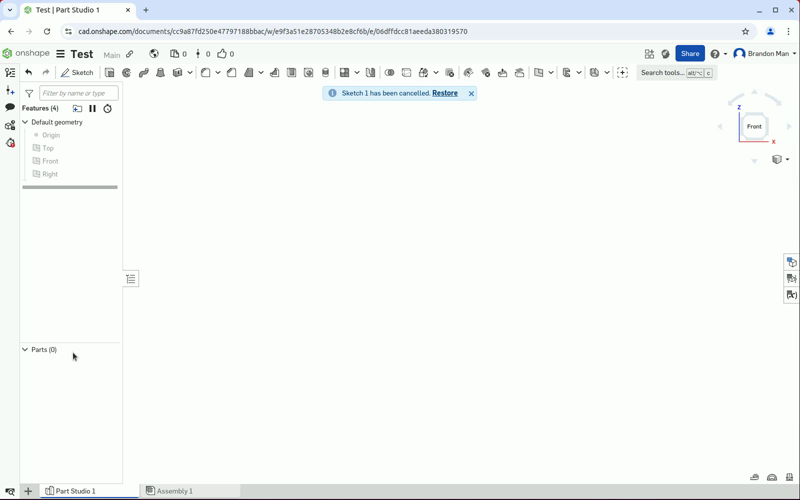
key(shift+y)
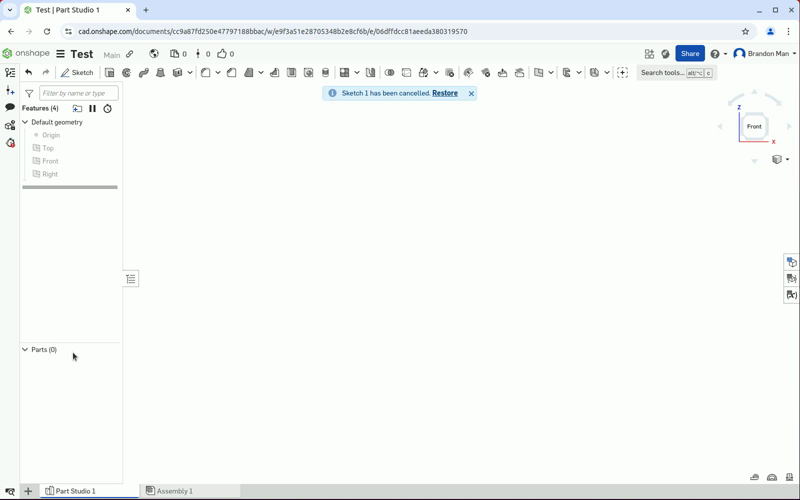
key(shift+s)
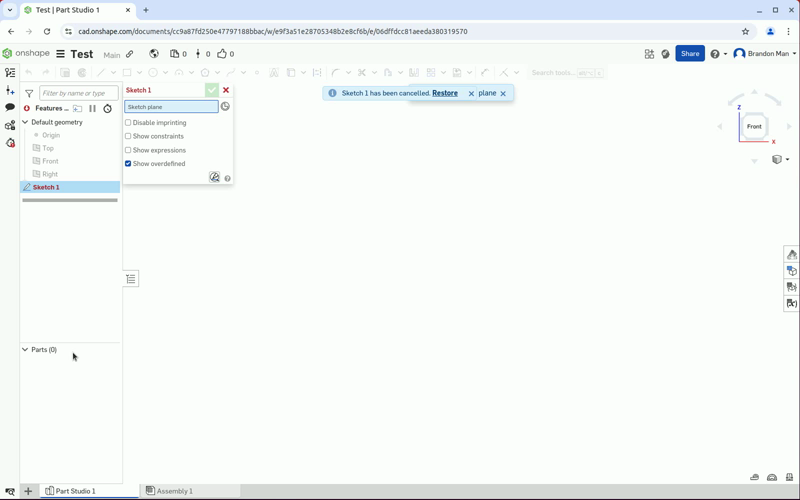
mouse_move(73, 163)
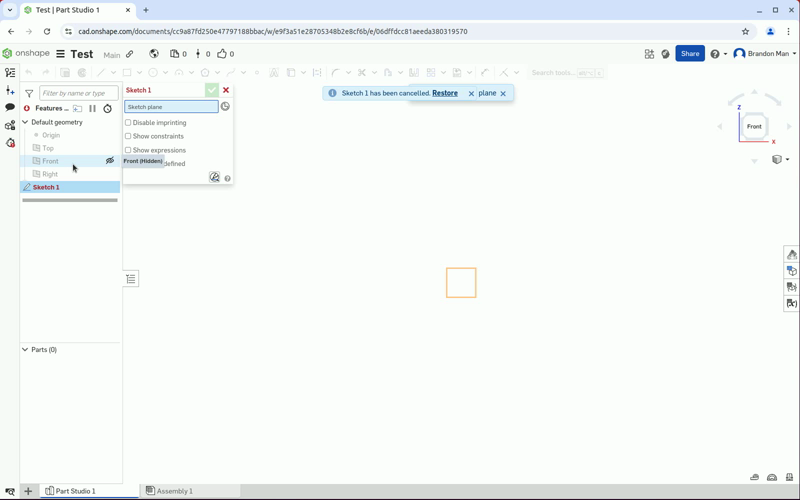
click(73, 163)
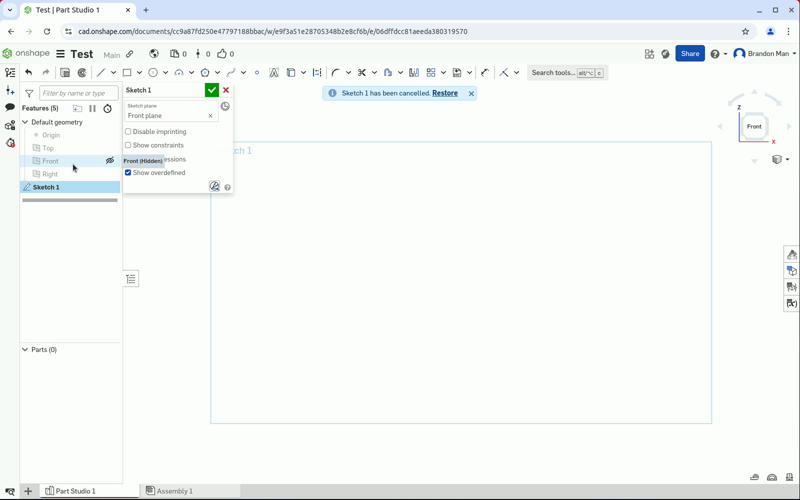
mouse_move(73, 352)
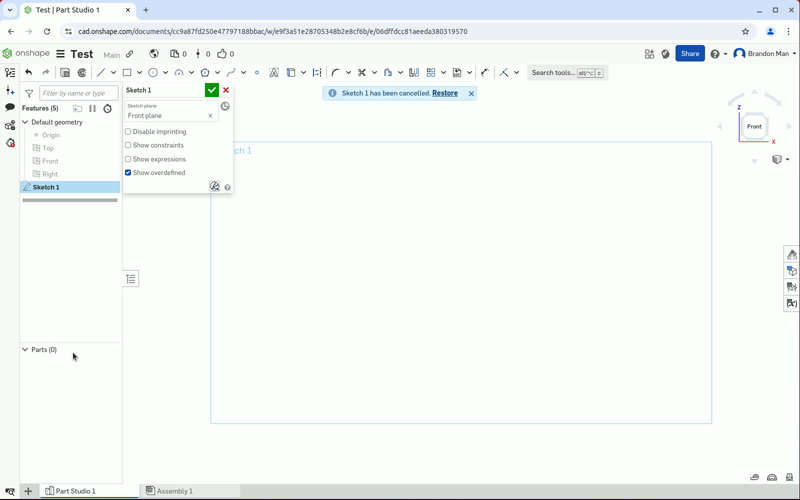
key(y)
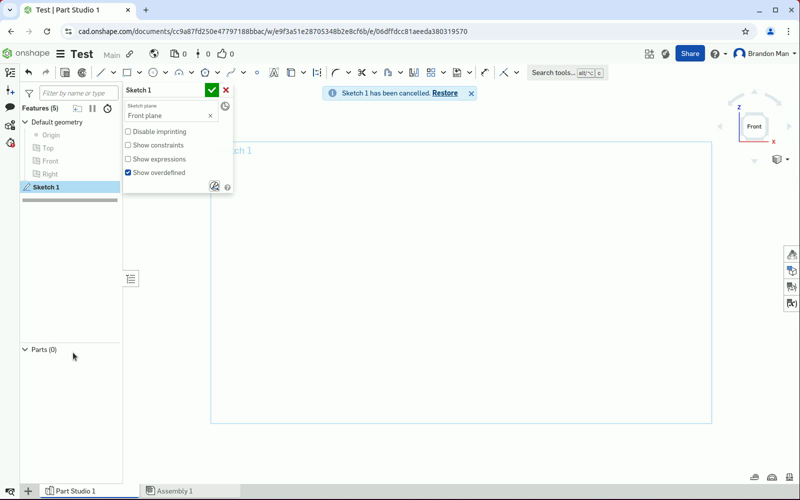
key(l)
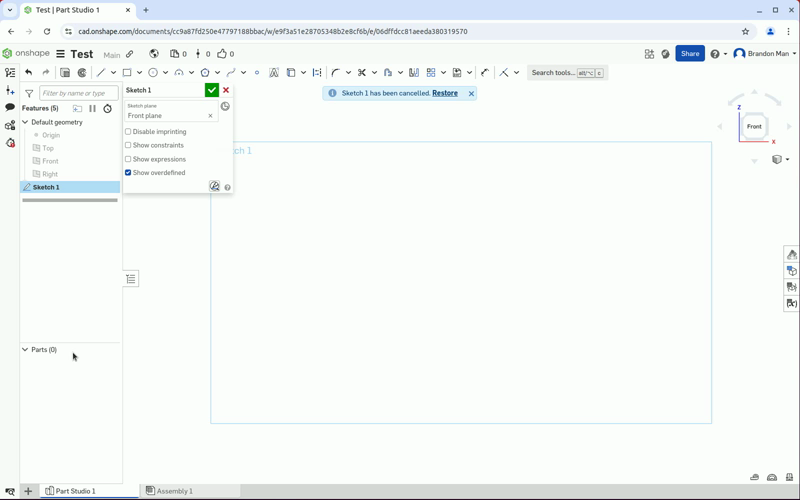
key_down(shift)
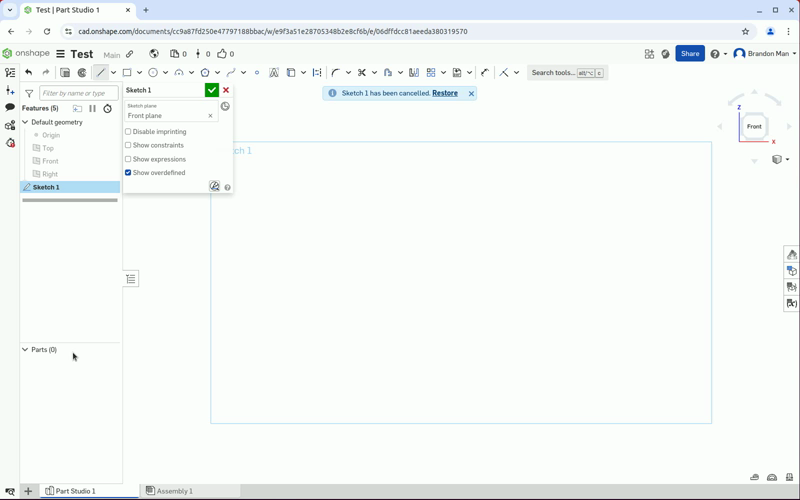
mouse_move(529, 220)
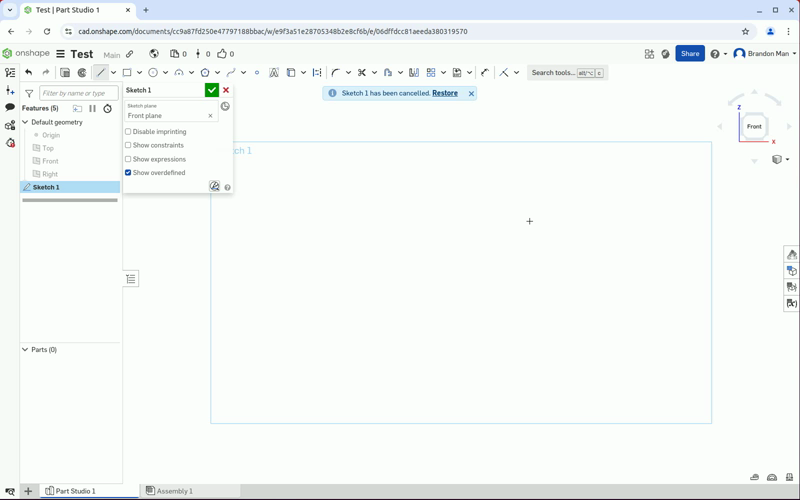
click(529, 220)
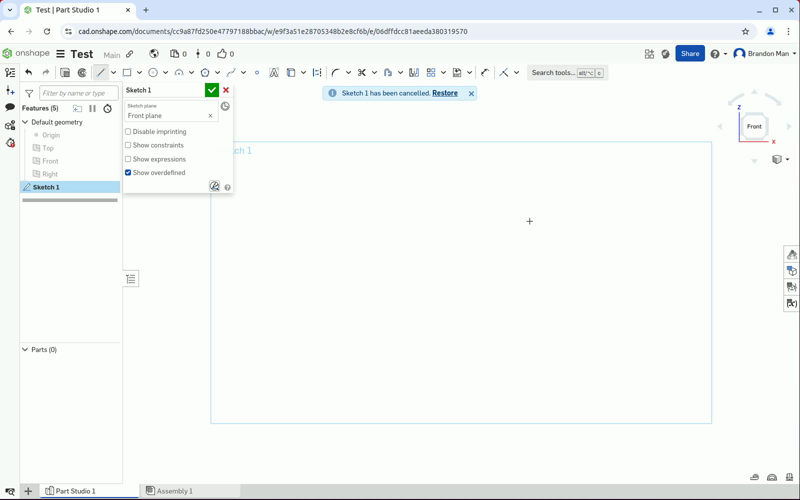
key_up(shift)
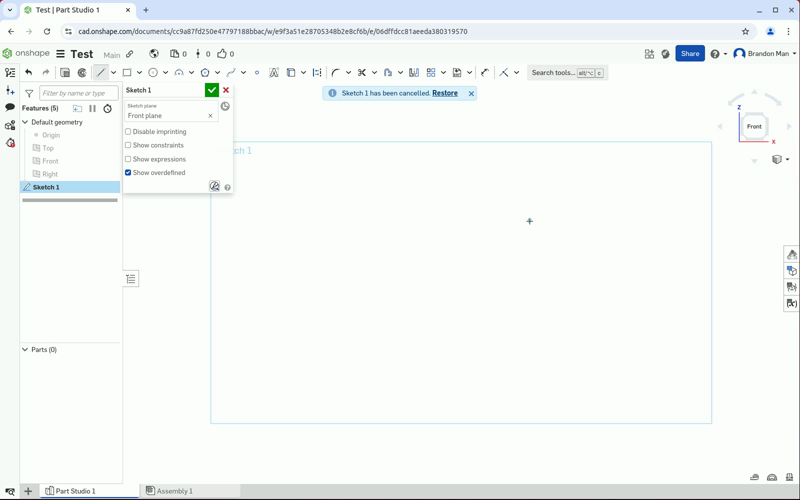
key_down(shift)
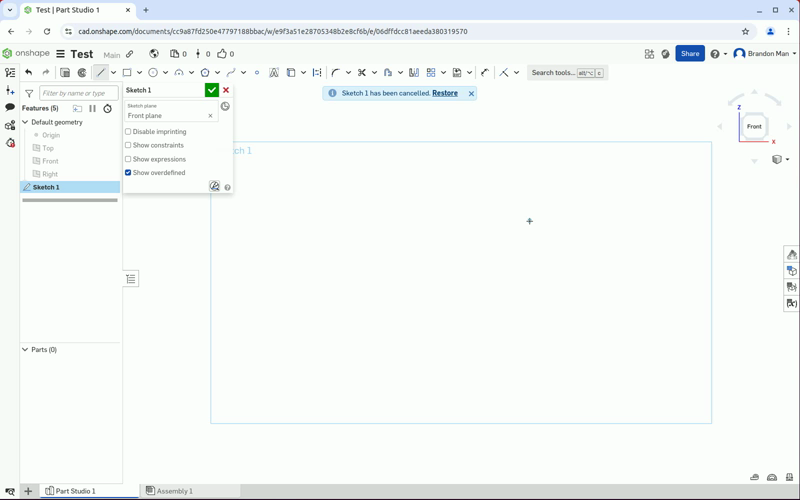
mouse_move(530, 283)
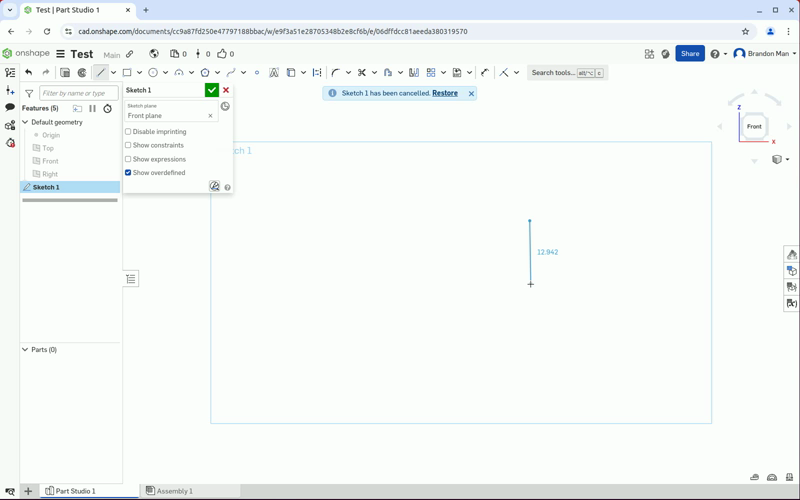
click(530, 283)
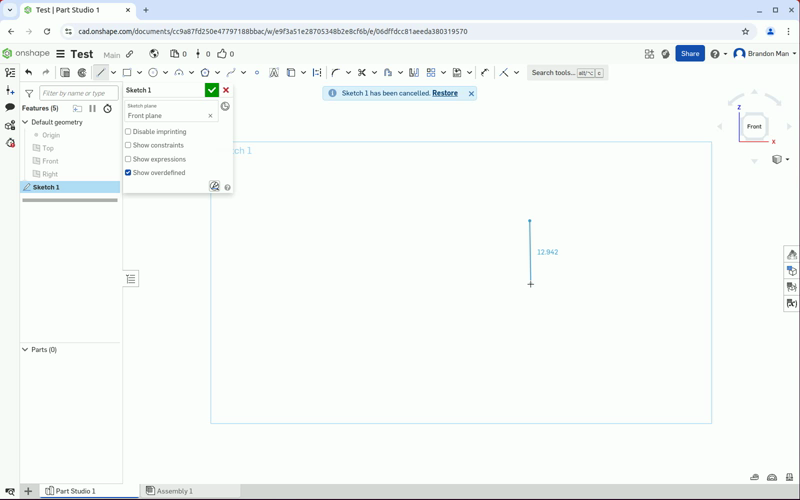
key_up(shift)
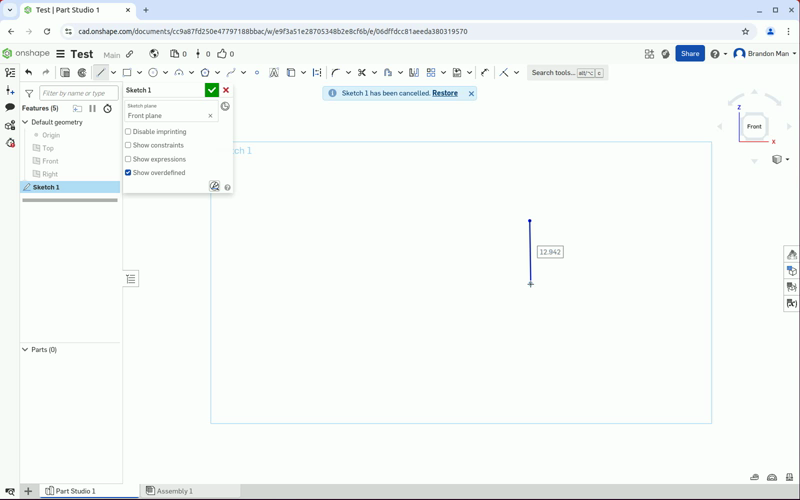
key_down(shift)
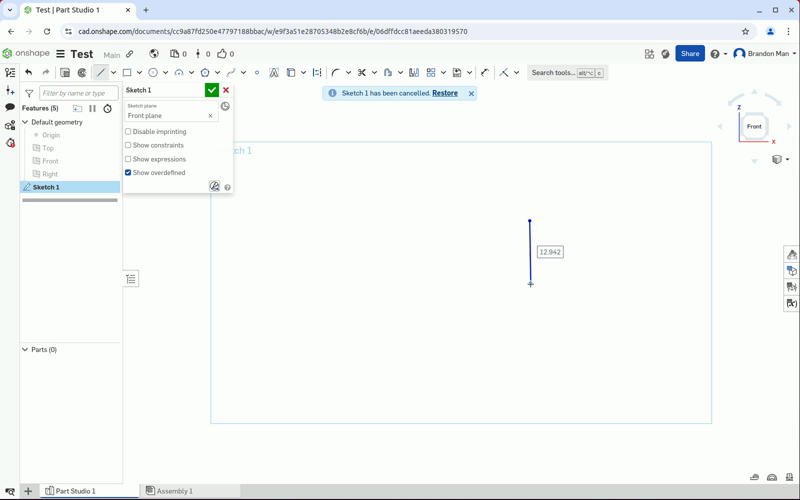
mouse_move(560, 283)
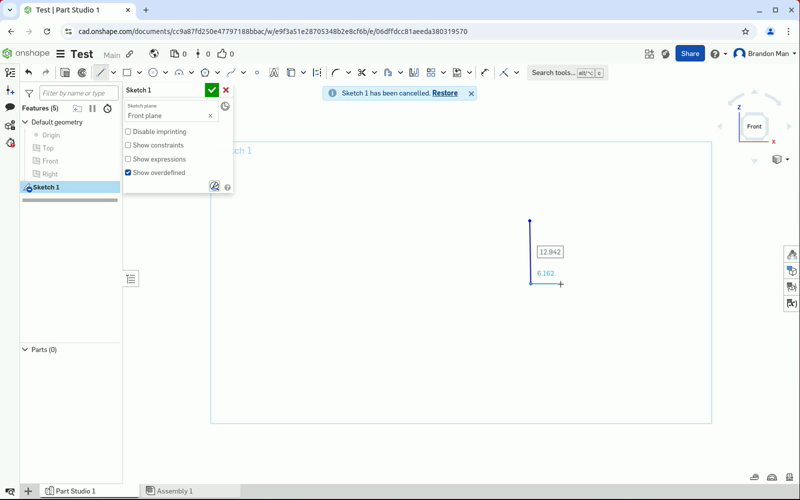
mouse_move(573, 283)
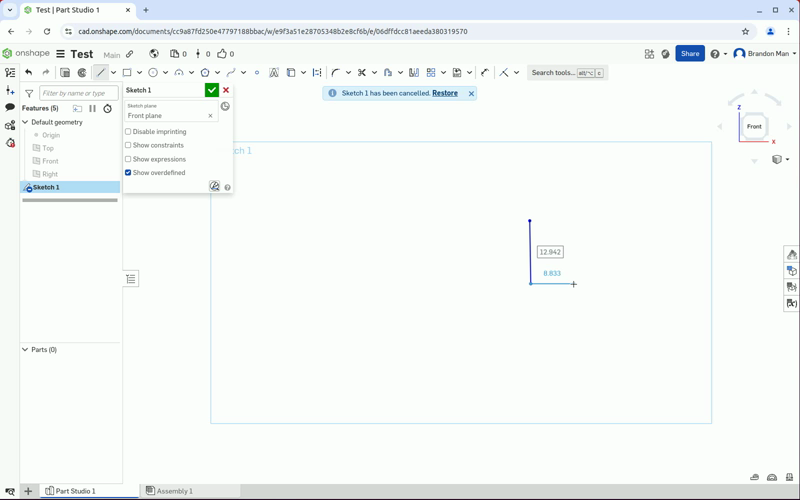
click(573, 283)
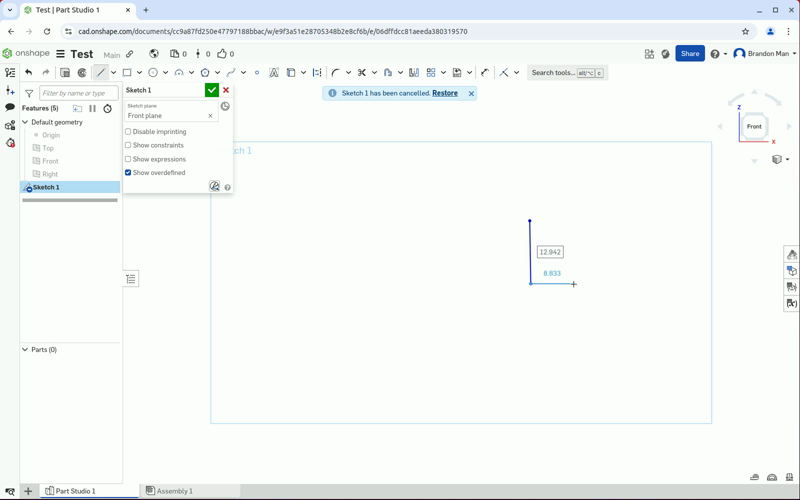
key_up(shift)
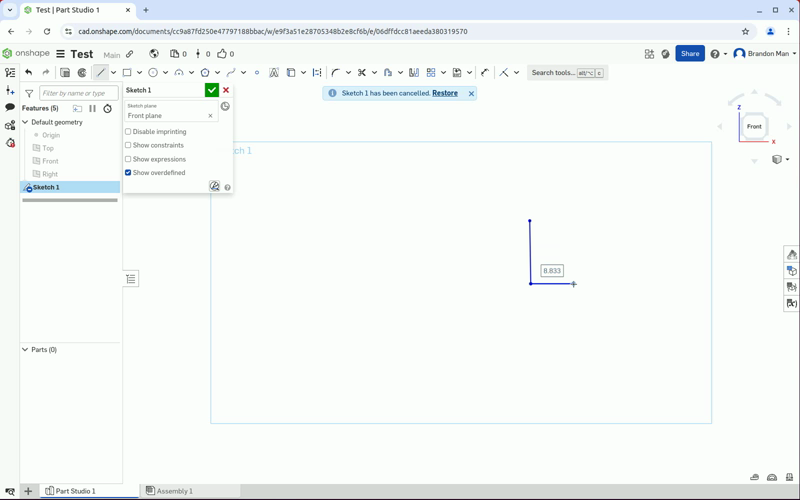
key_down(shift)
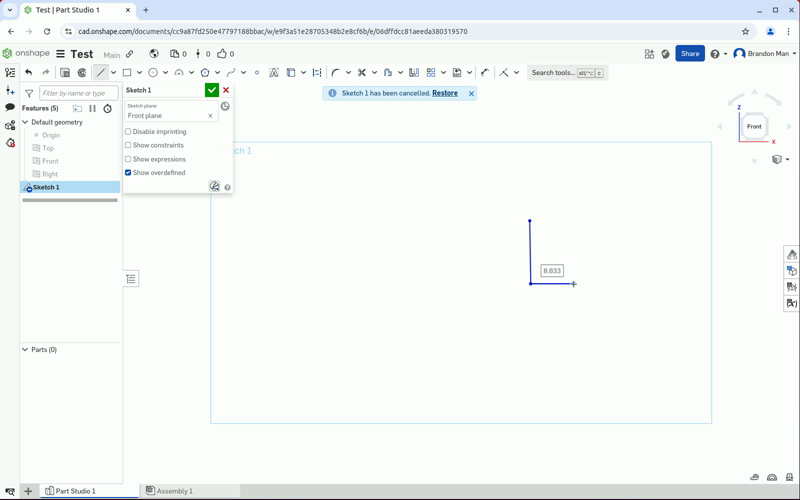
mouse_move(573, 220)
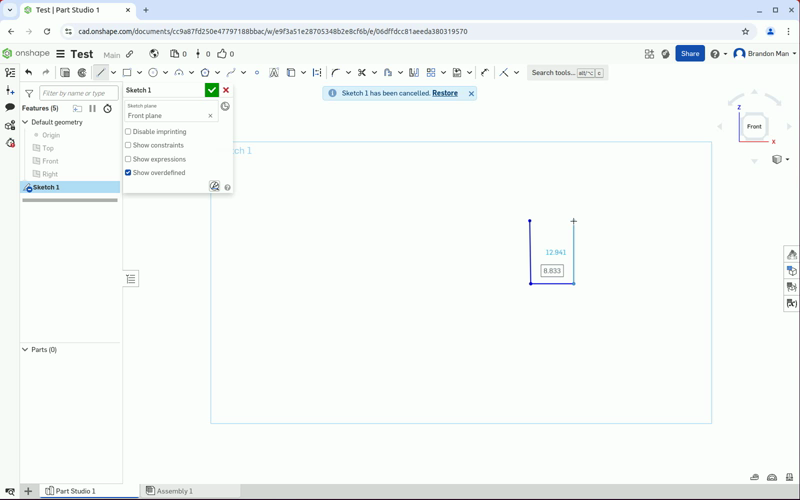
click(573, 220)
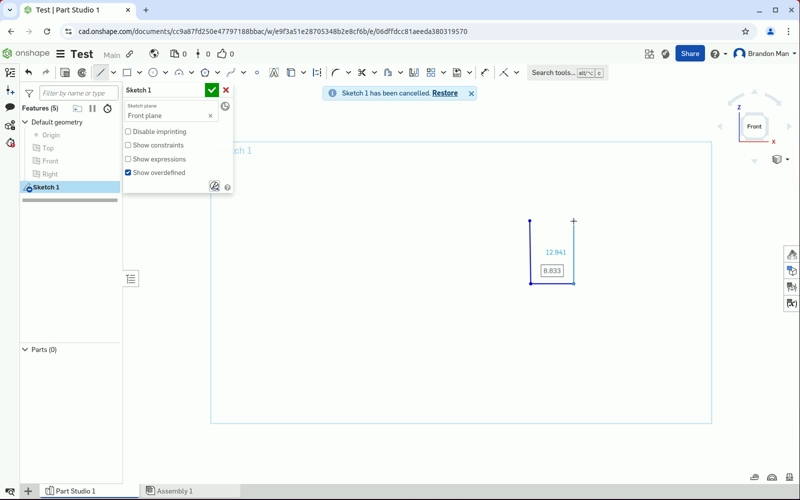
key_up(shift)
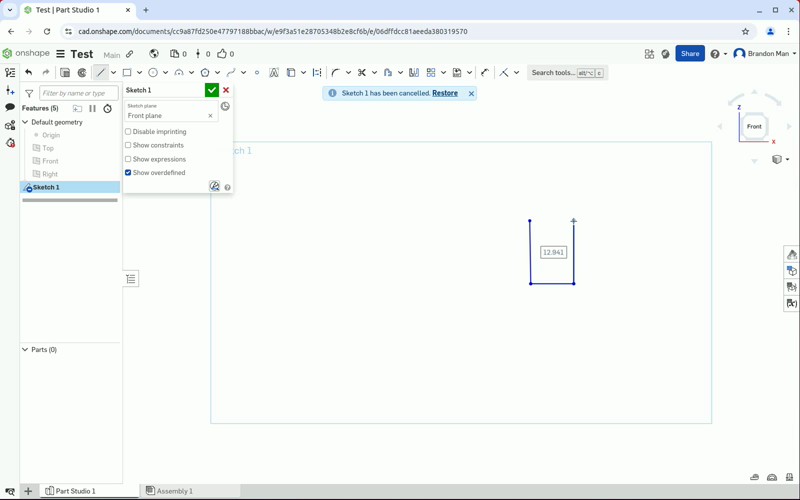
key_down(shift)
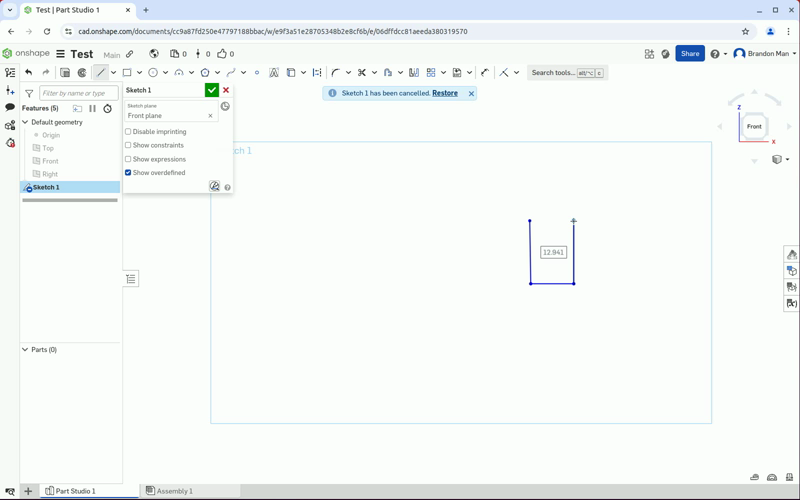
mouse_move(589, 220)
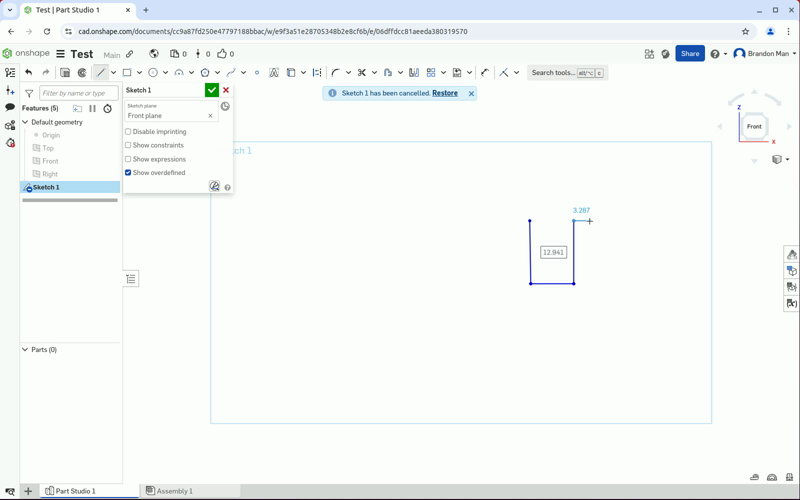
mouse_move(552, 245)
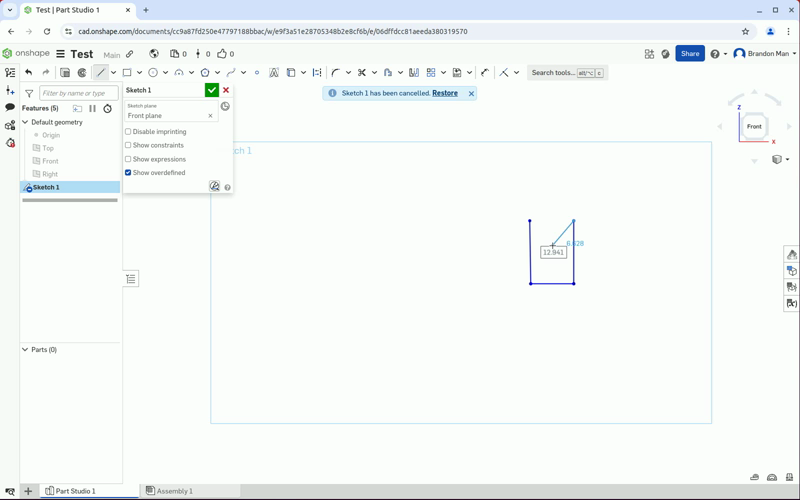
click(552, 245)
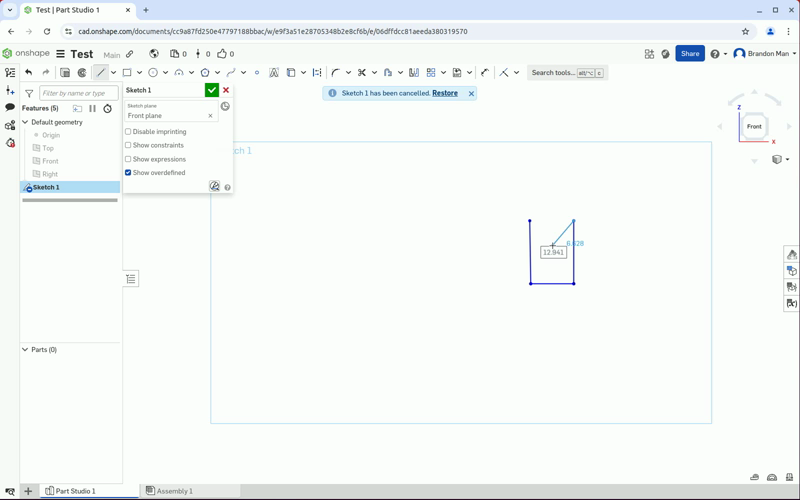
key_up(shift)
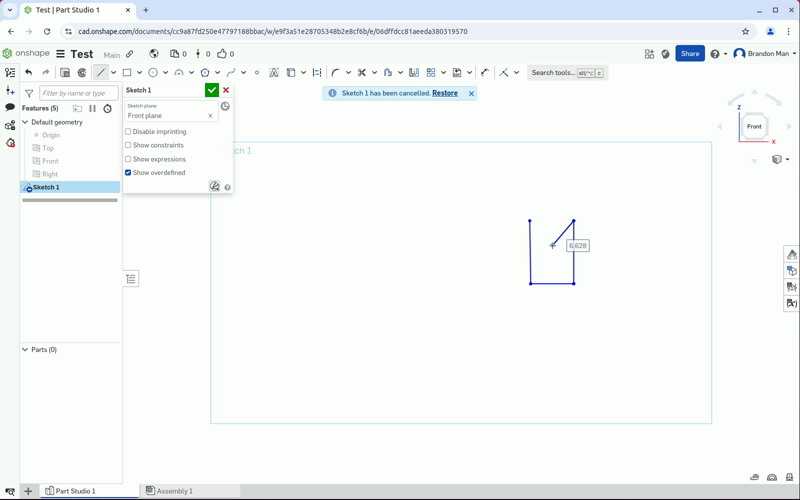
mouse_move(582, 245)
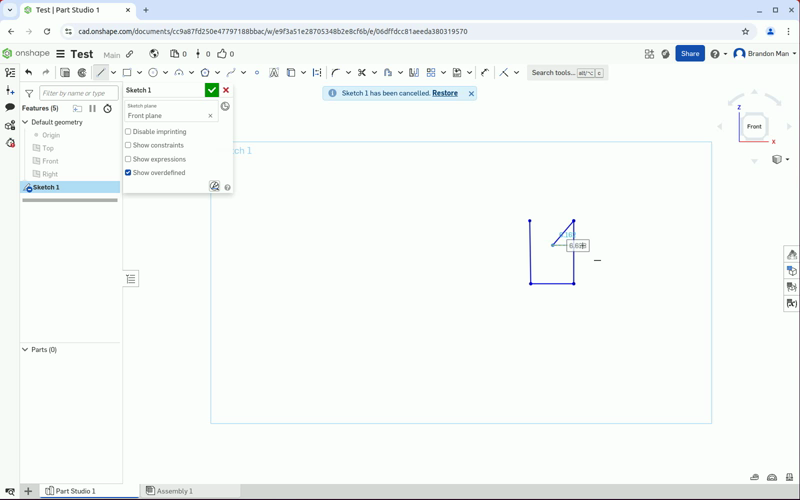
key_down(shift)
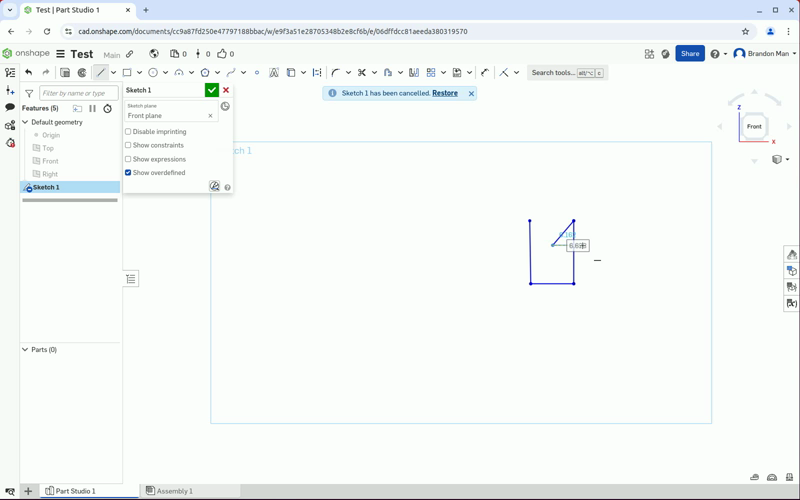
mouse_move(529, 220)
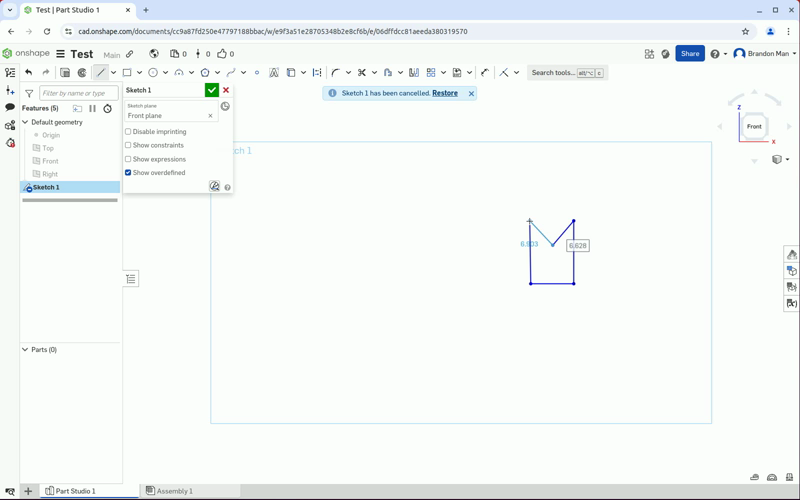
key_up(shift)
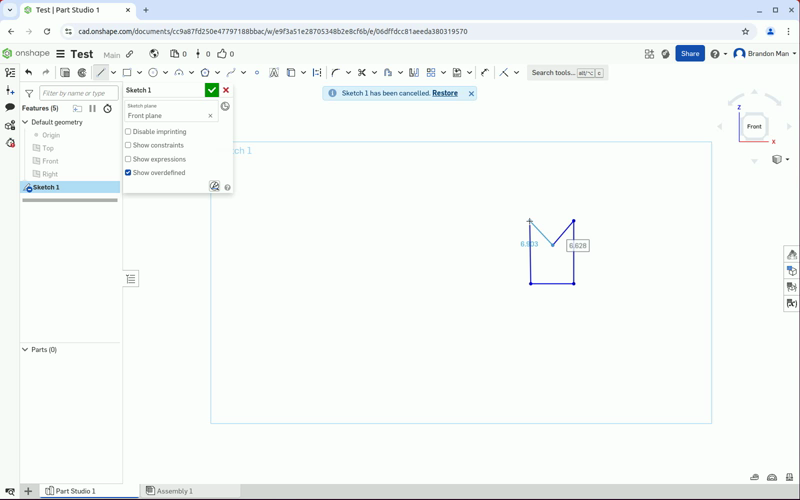
click(529, 220)
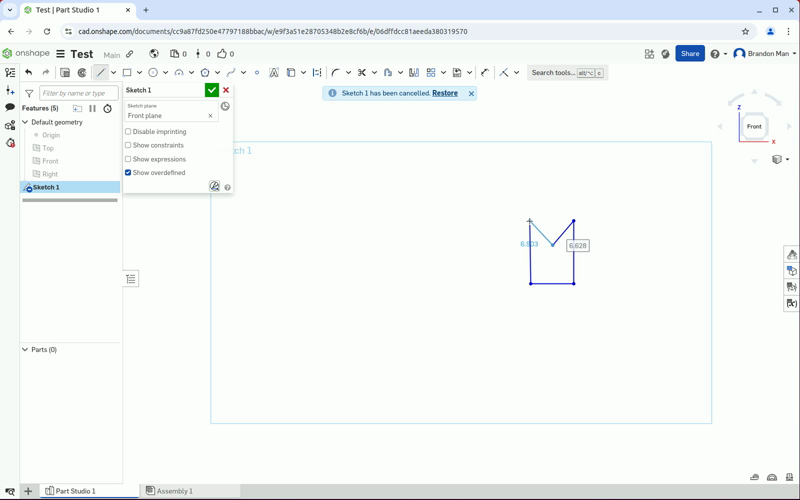
key(esc)
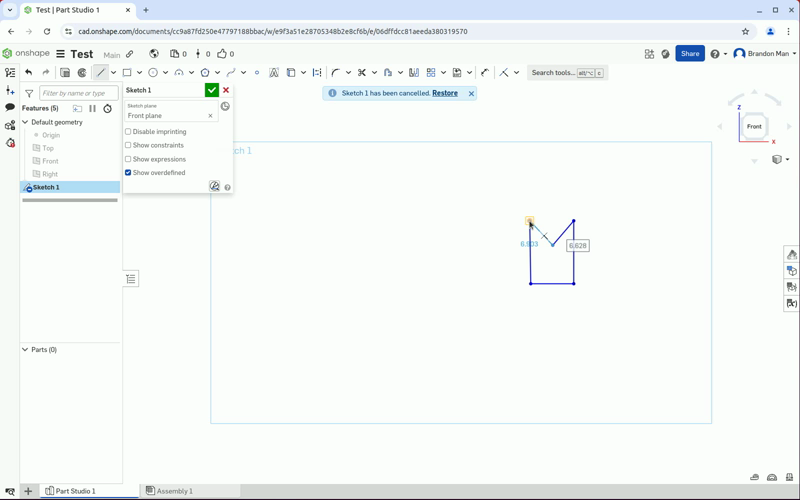
mouse_move(536, 257)
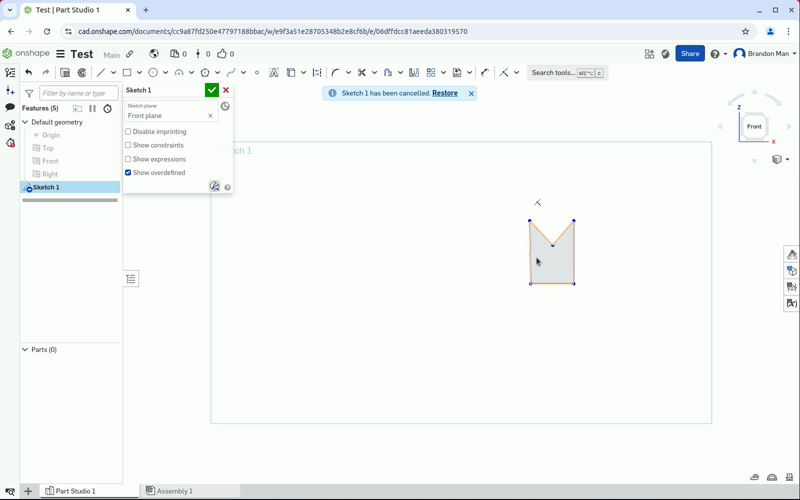
click(536, 257)
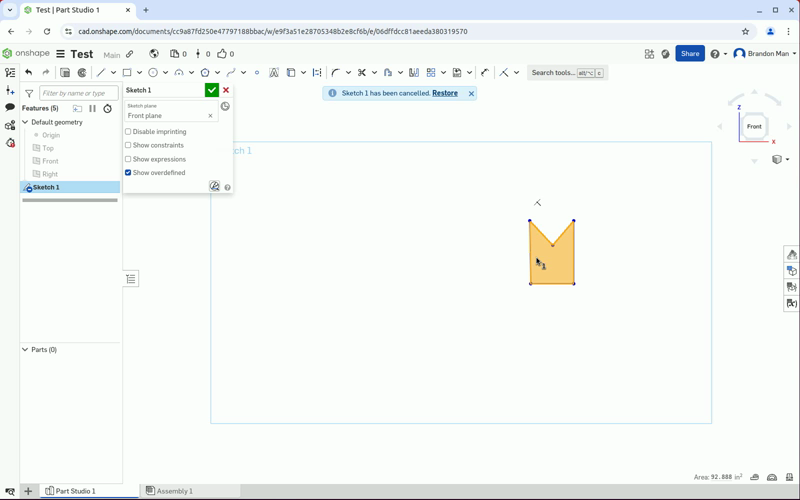
mouse_move(73, 352)
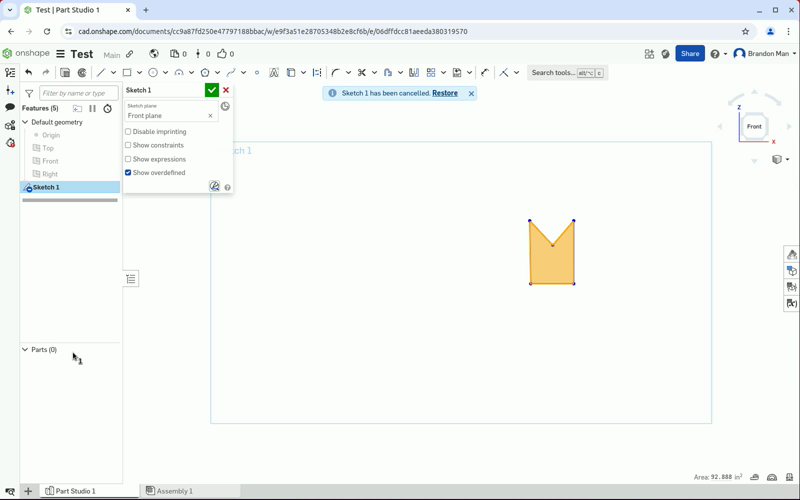
key(shift+y)
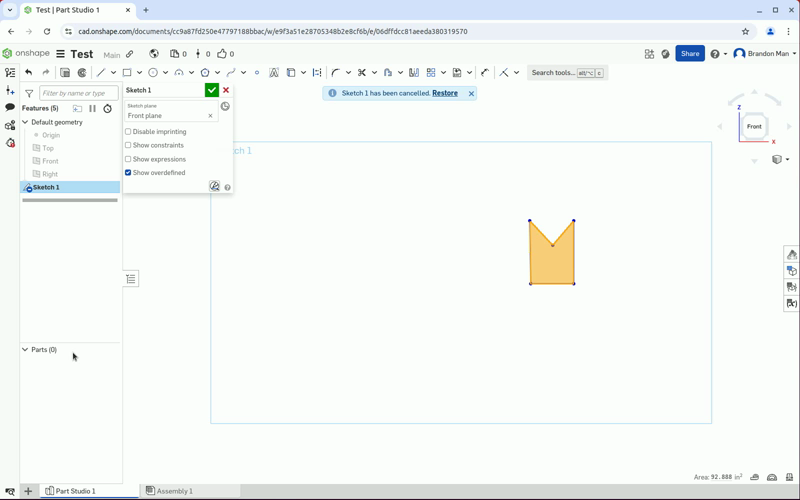
key(shift+e)
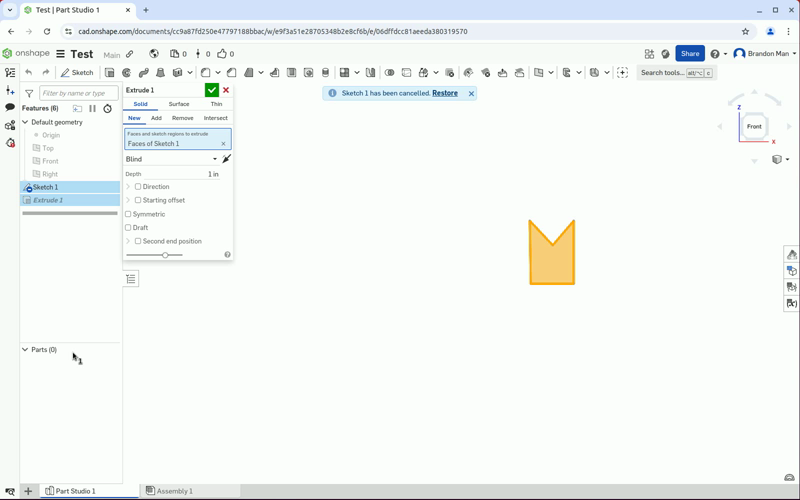
mouse_move(143, 106)
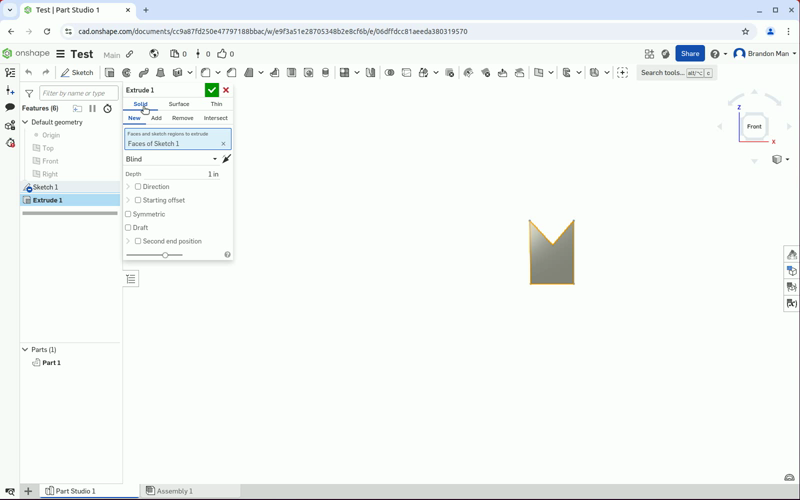
click(143, 106)
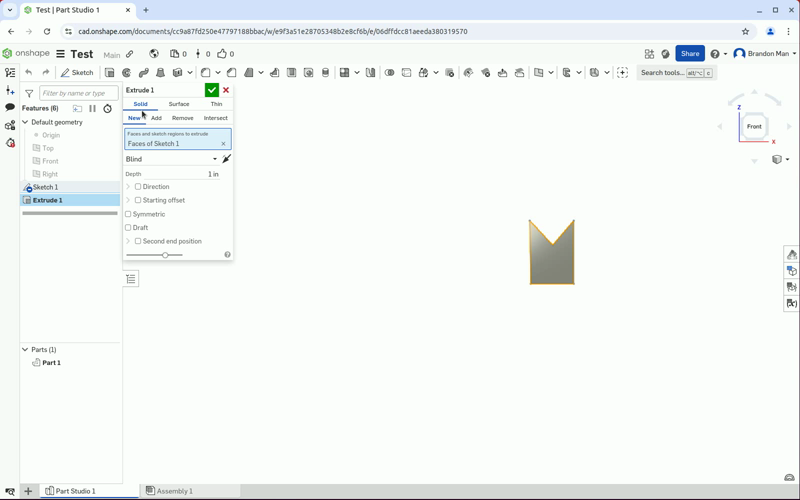
mouse_move(137, 120)
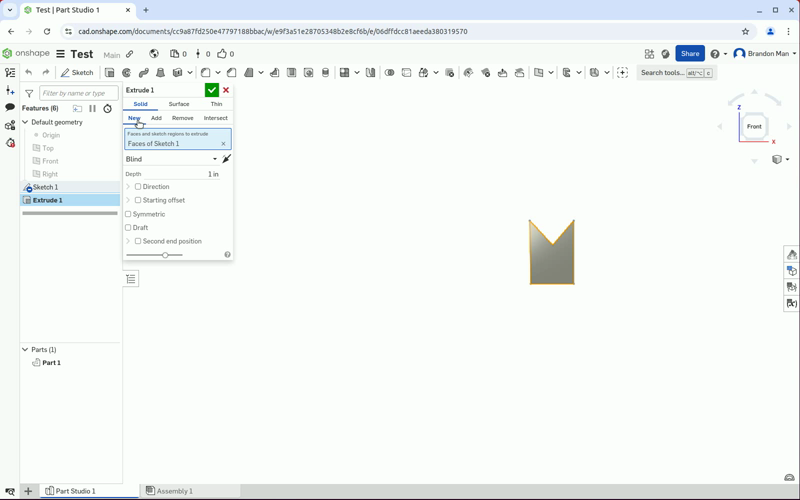
click(137, 120)
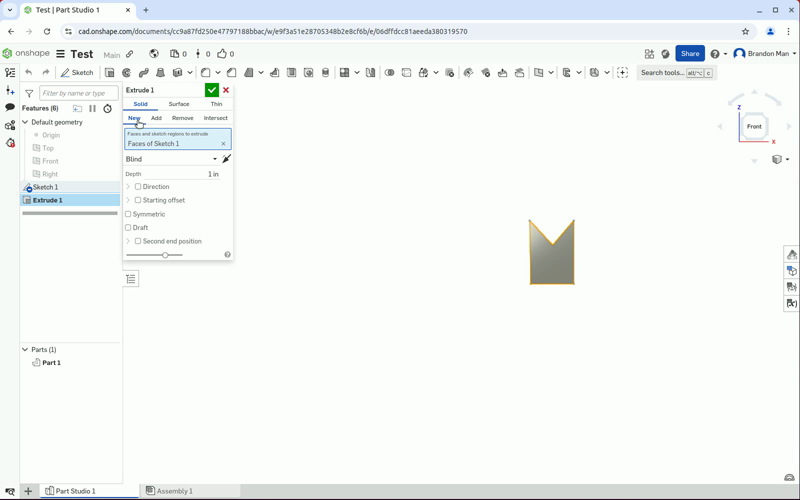
key(tab, 4)
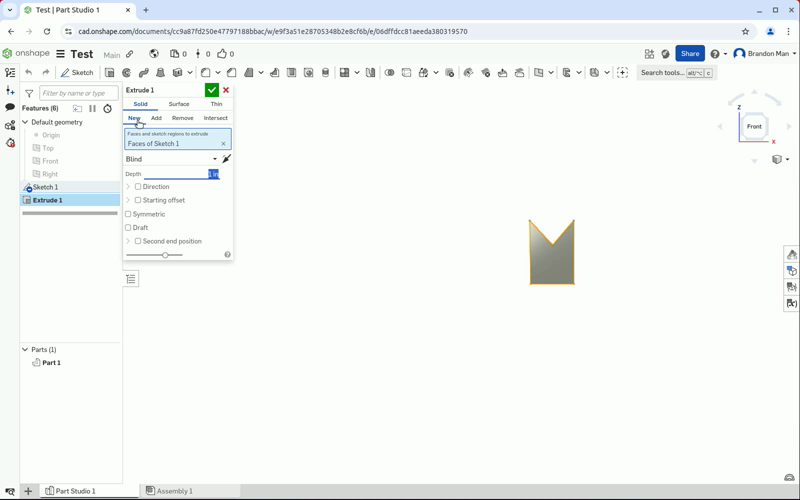
text(6.018)
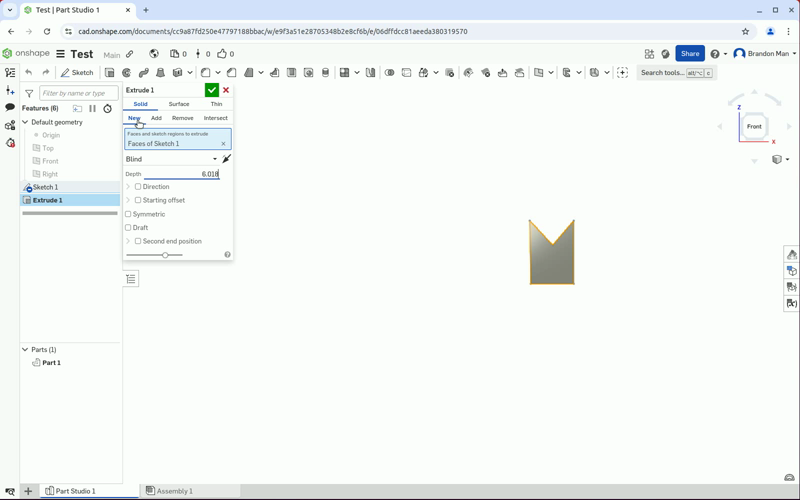
key(enter)
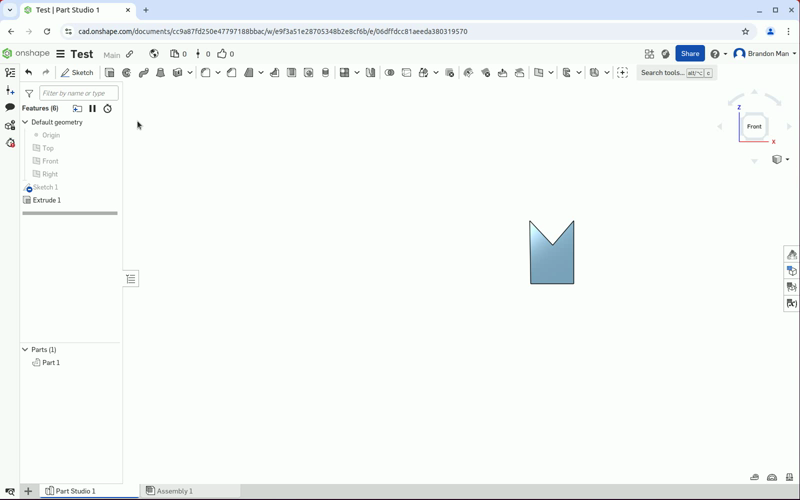
key(shift+h)
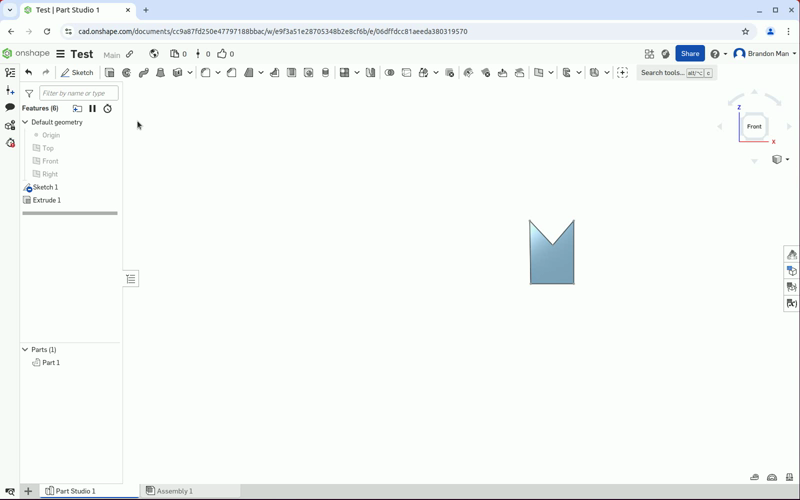
key(shift+h)
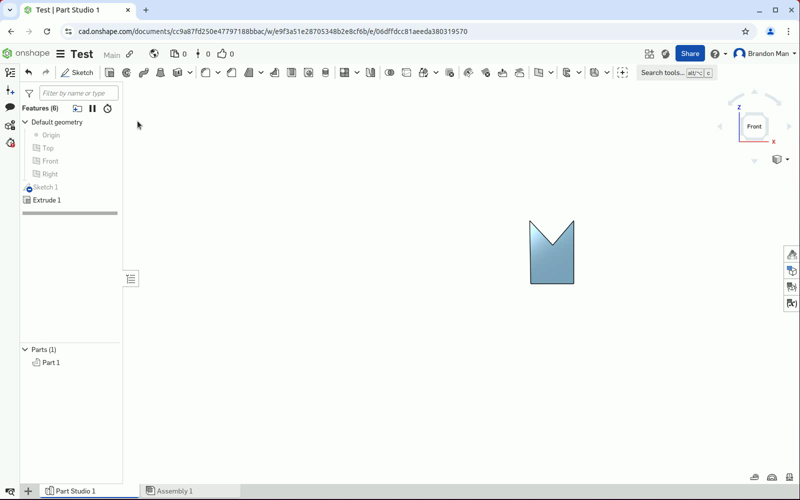
mouse_move(73, 189)
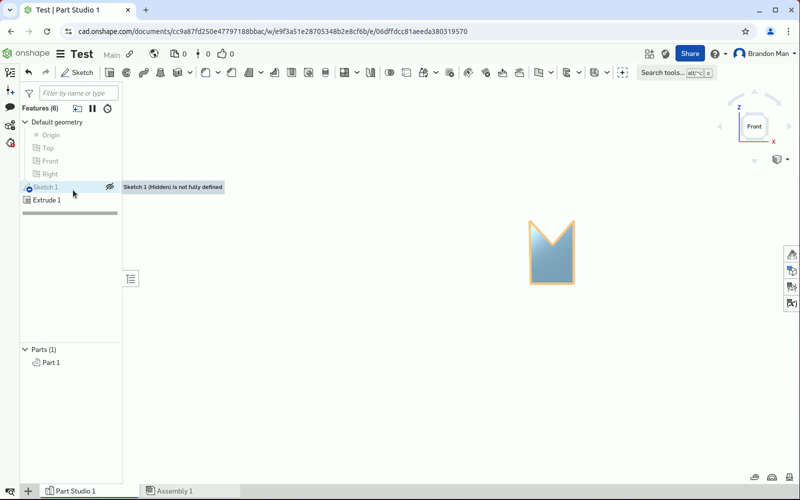
click(73, 189)
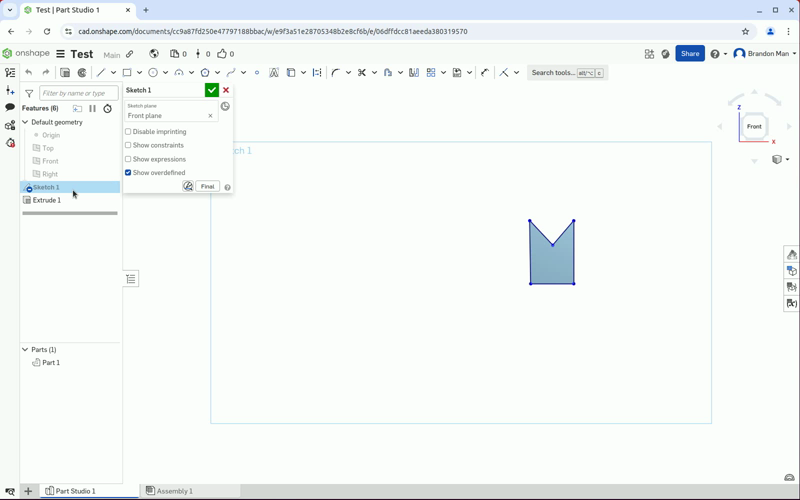
mouse_move(229, 92)
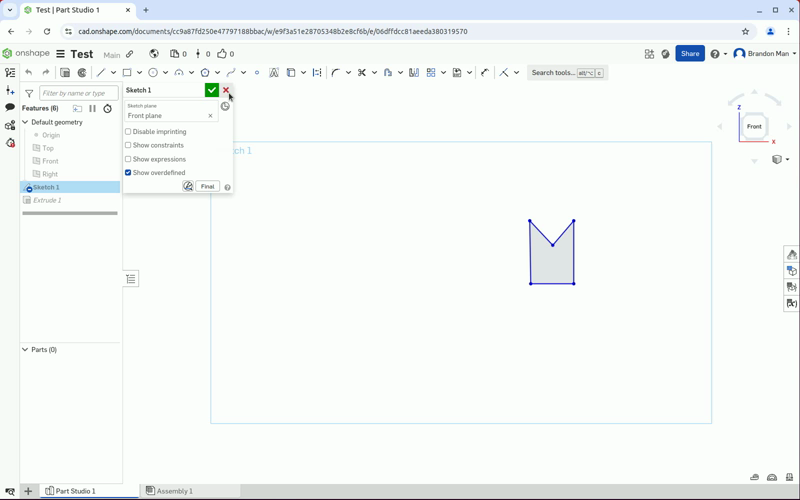
click(229, 92)
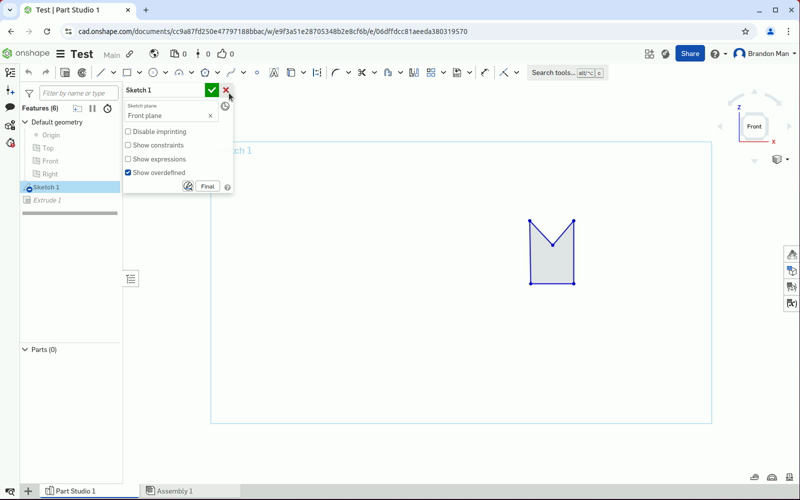
key(shift+s)
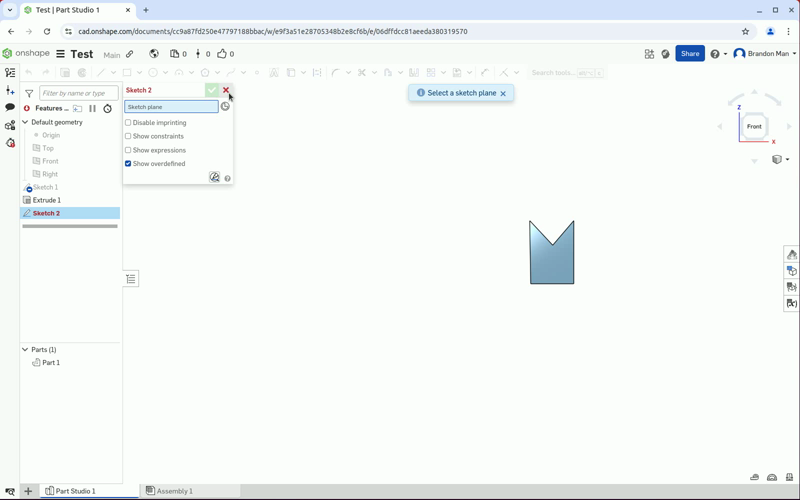
mouse_move(73, 163)
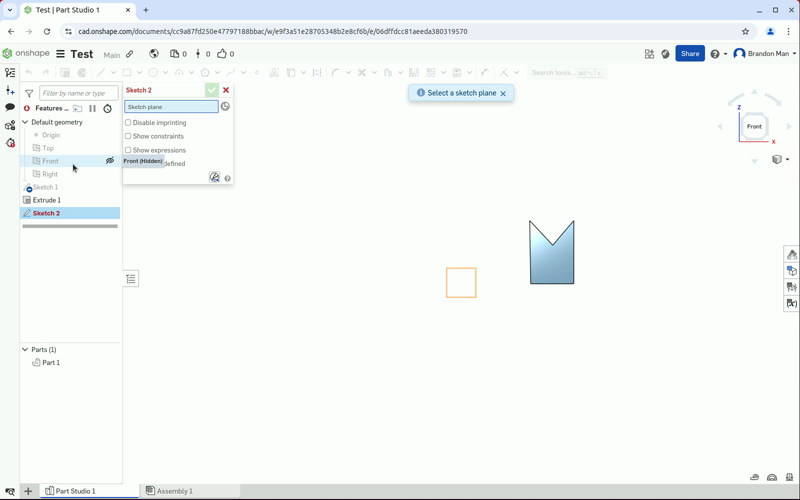
click(73, 163)
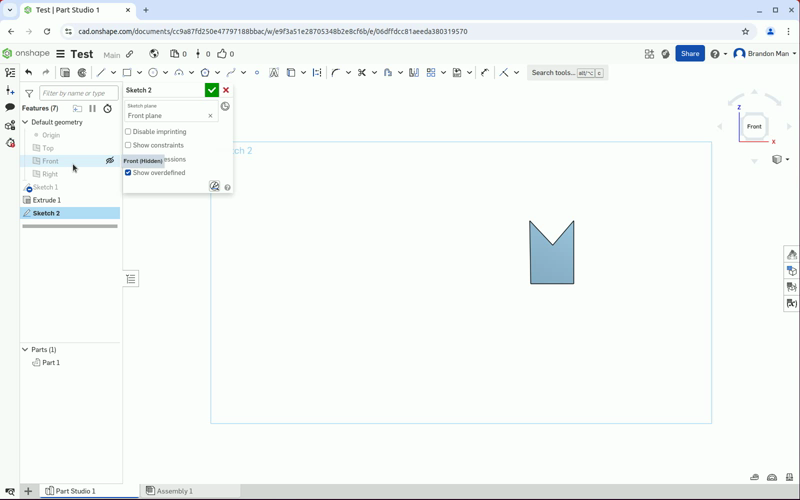
mouse_move(73, 352)
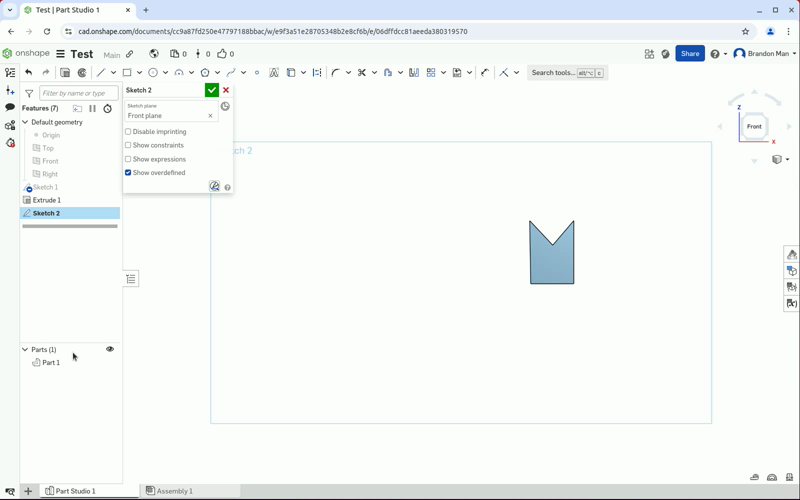
key(y)
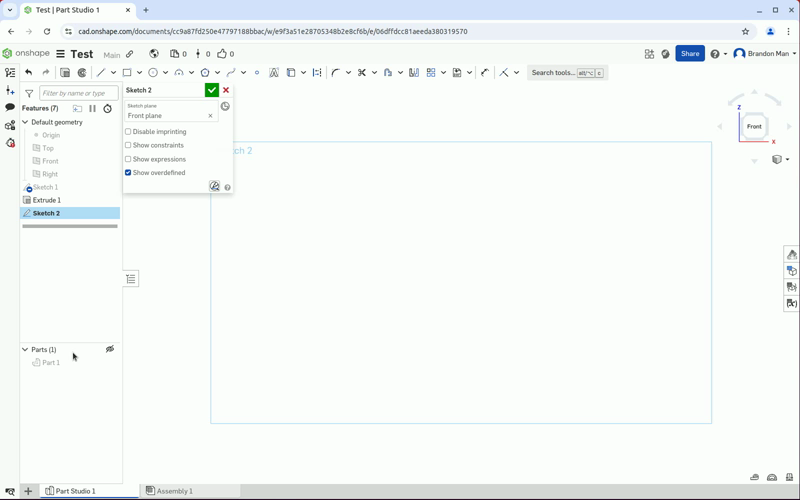
key(l)
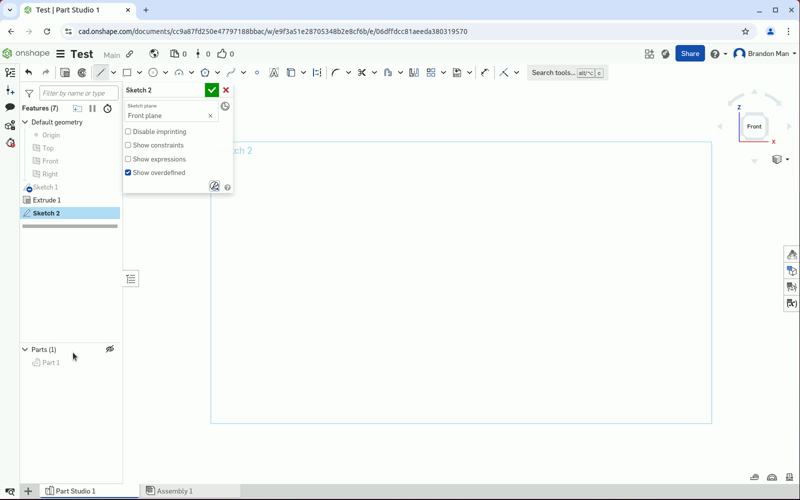
key_down(shift)
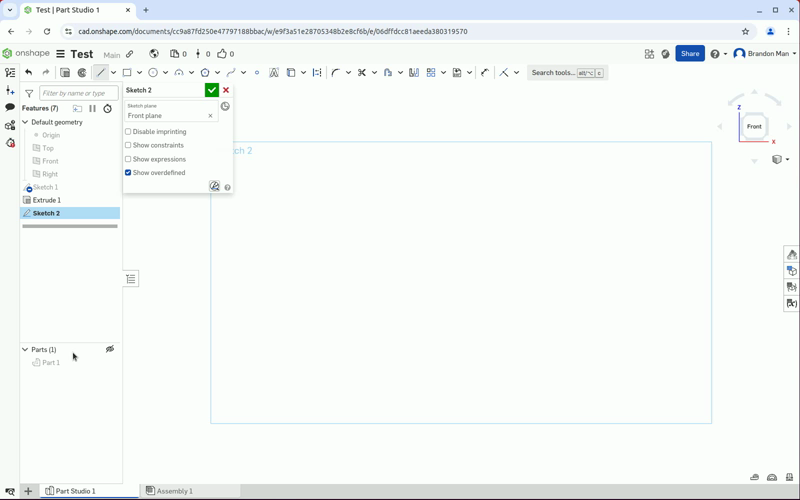
mouse_move(431, 282)
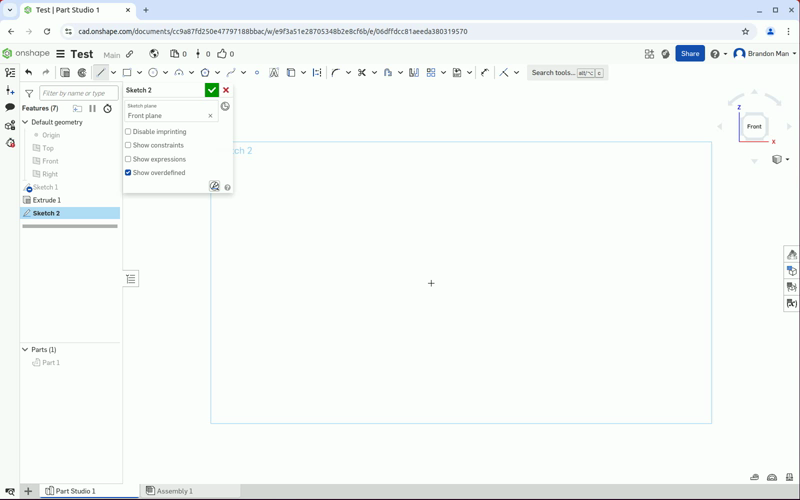
click(431, 282)
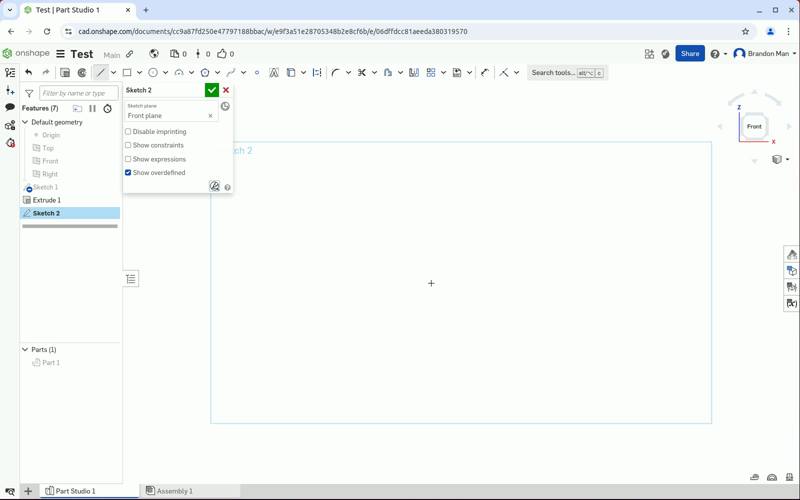
key_up(shift)
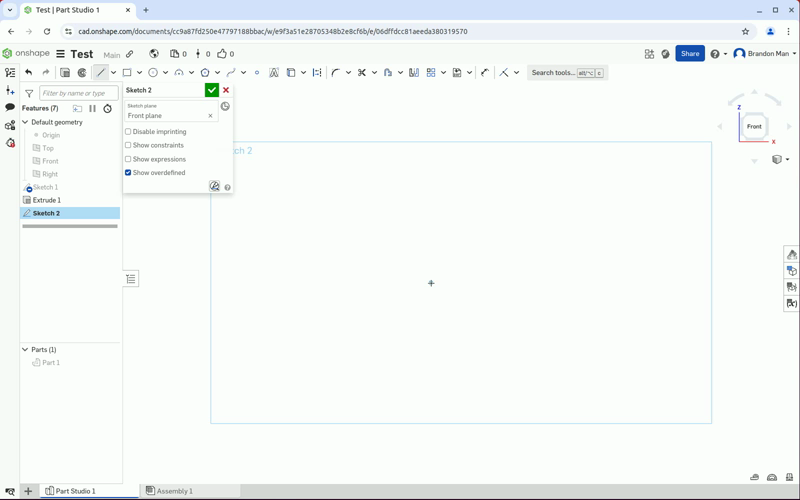
key_down(shift)
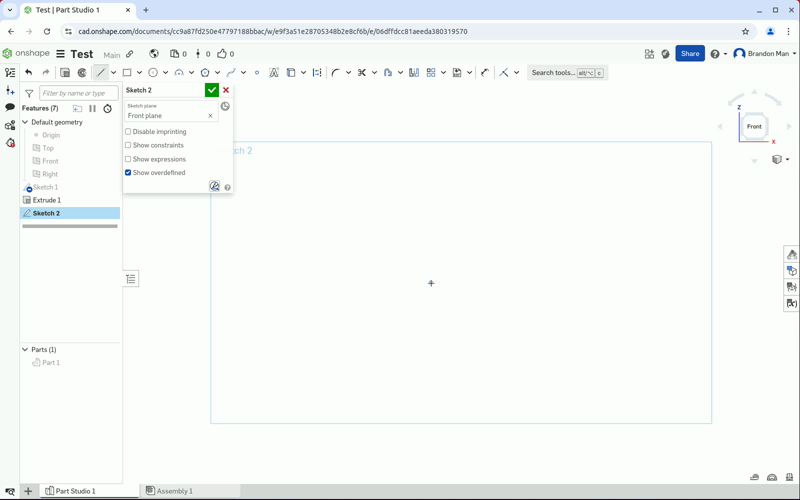
mouse_move(461, 282)
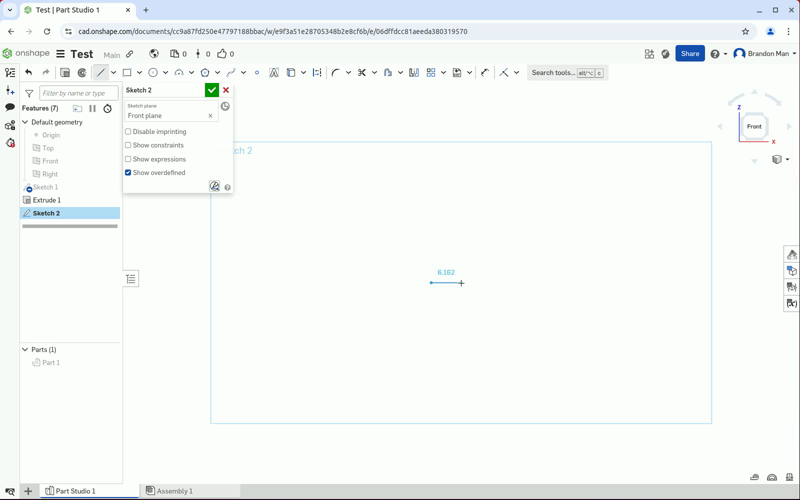
mouse_move(490, 282)
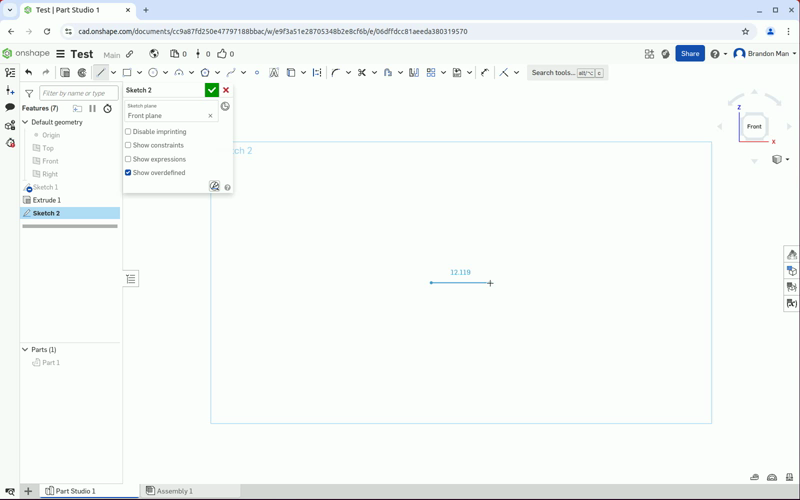
click(490, 282)
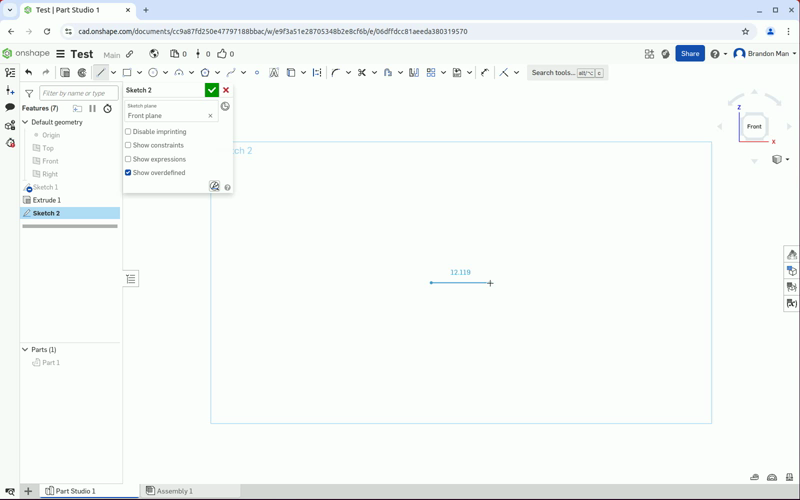
key_up(shift)
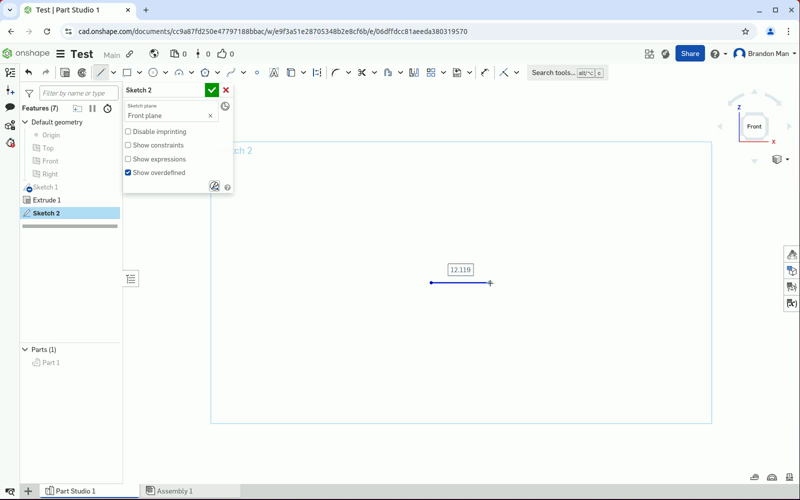
key_down(shift)
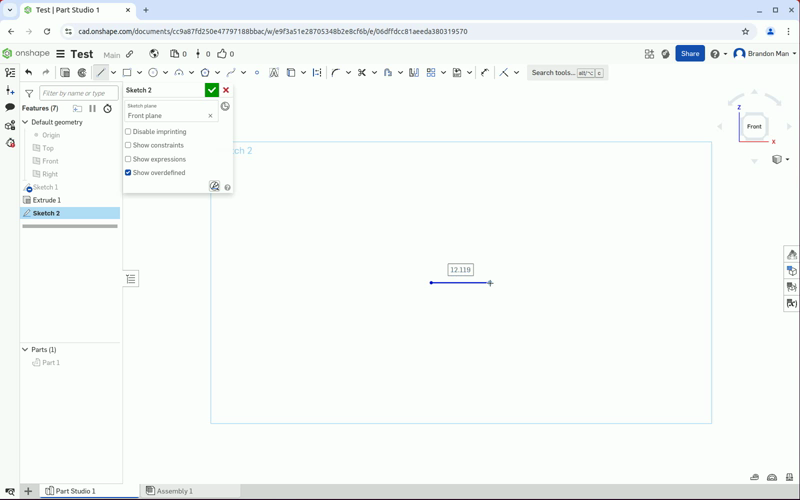
mouse_move(520, 282)
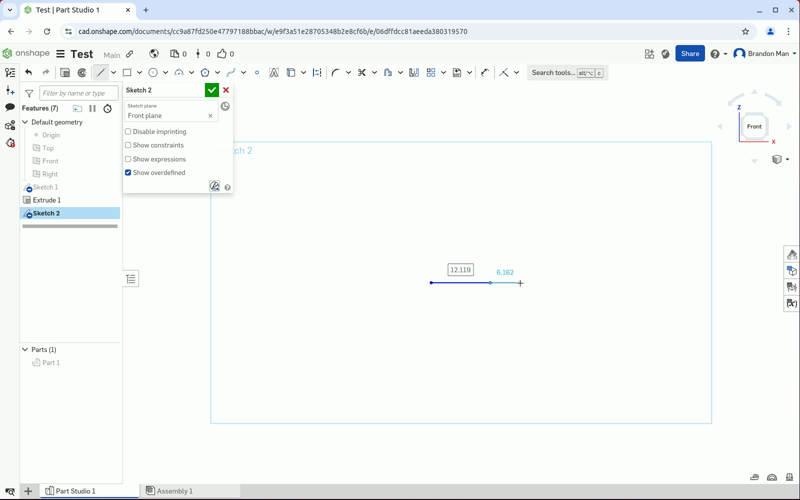
mouse_move(485, 242)
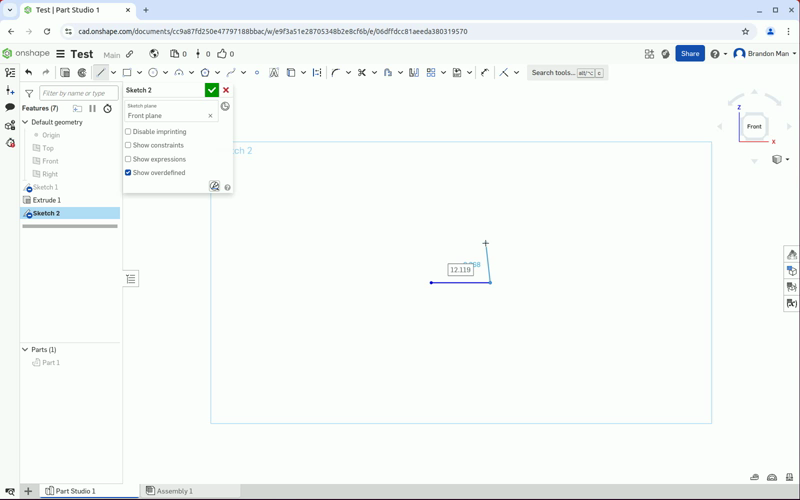
click(485, 242)
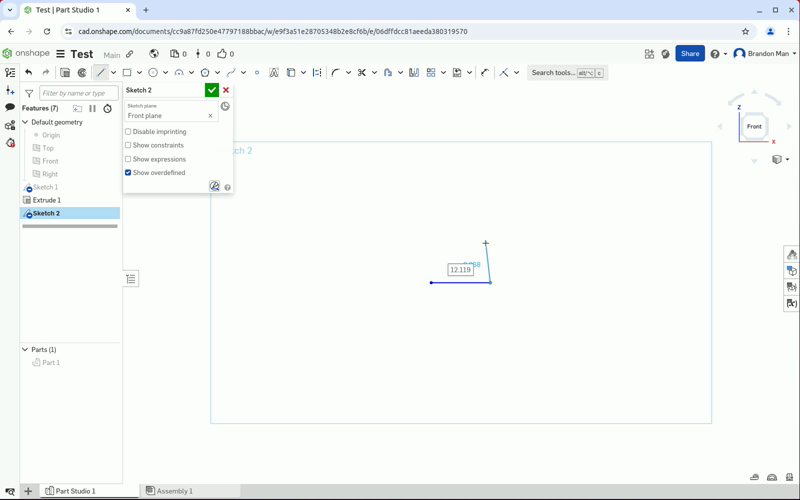
key_up(shift)
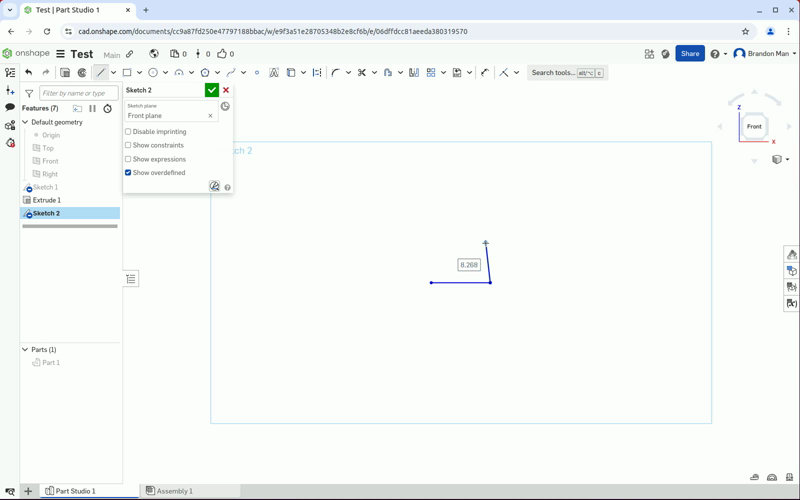
key_down(shift)
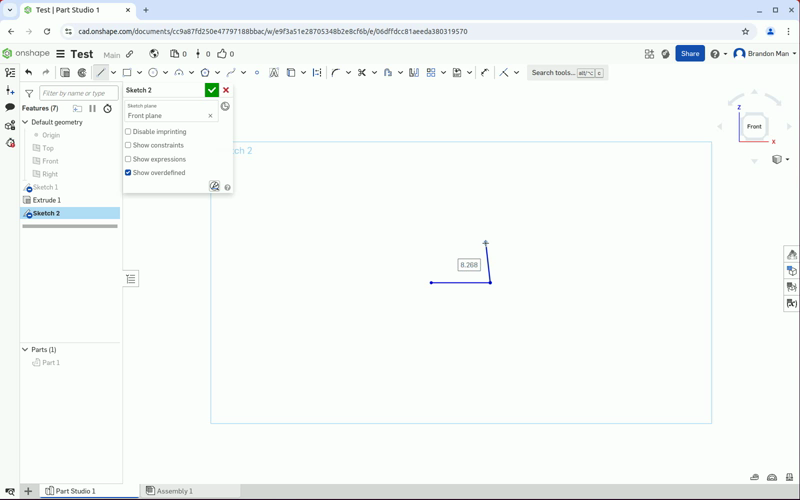
mouse_move(515, 242)
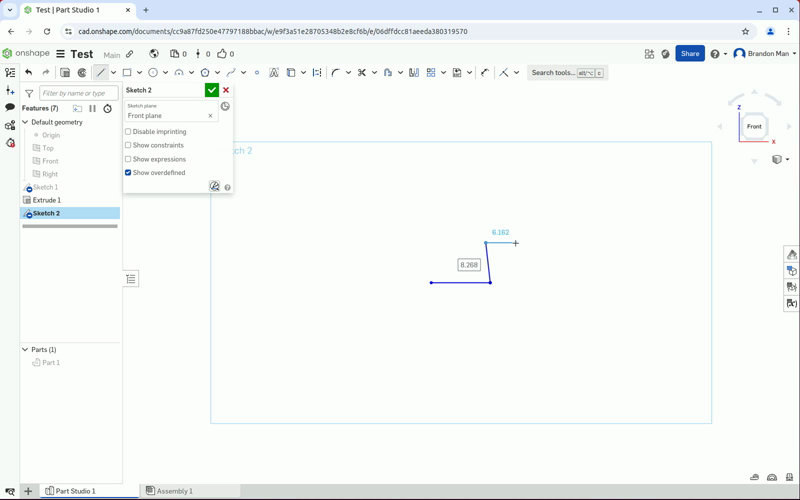
mouse_move(485, 218)
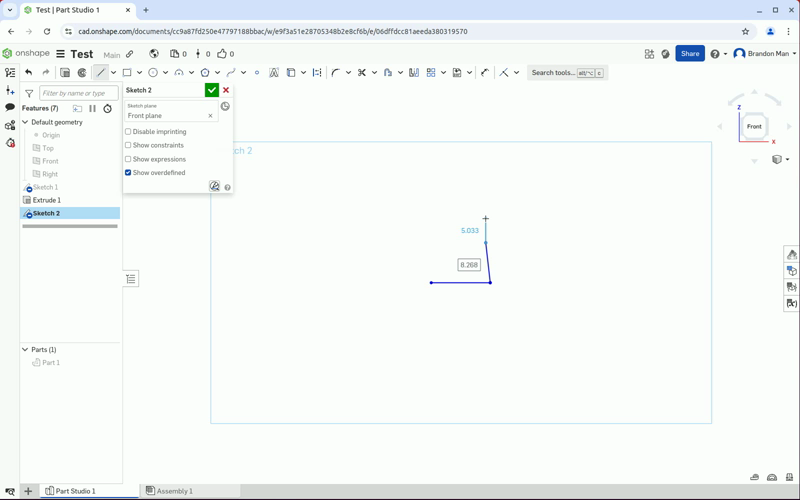
click(485, 218)
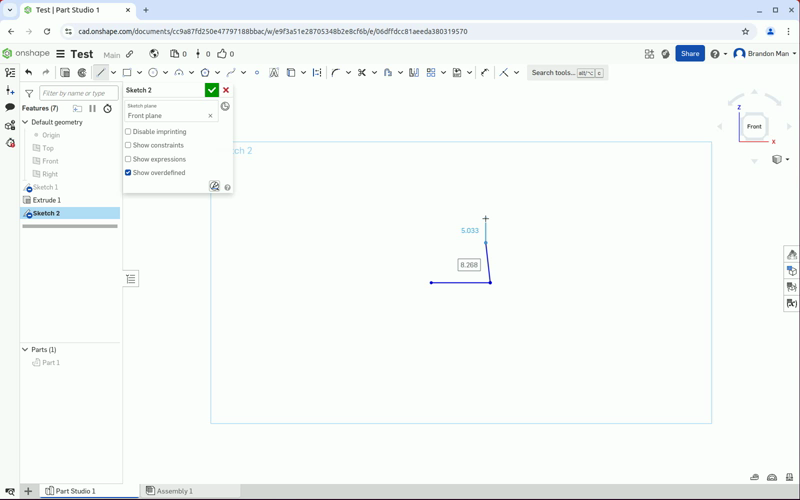
key_up(shift)
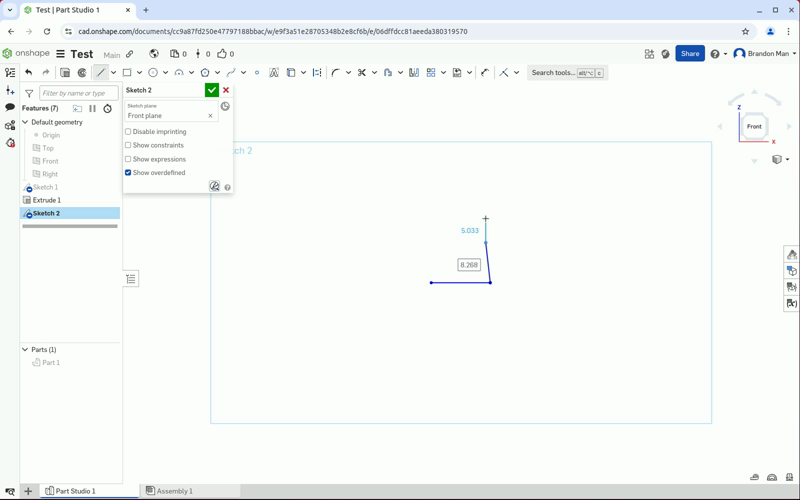
key_down(shift)
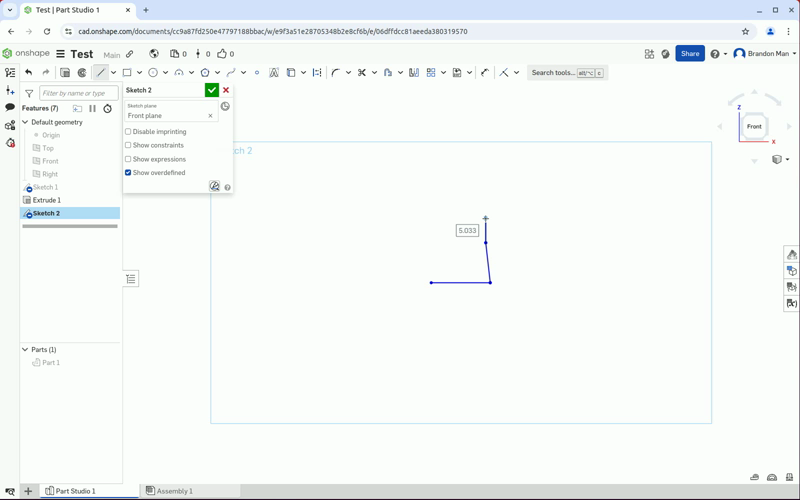
mouse_move(515, 218)
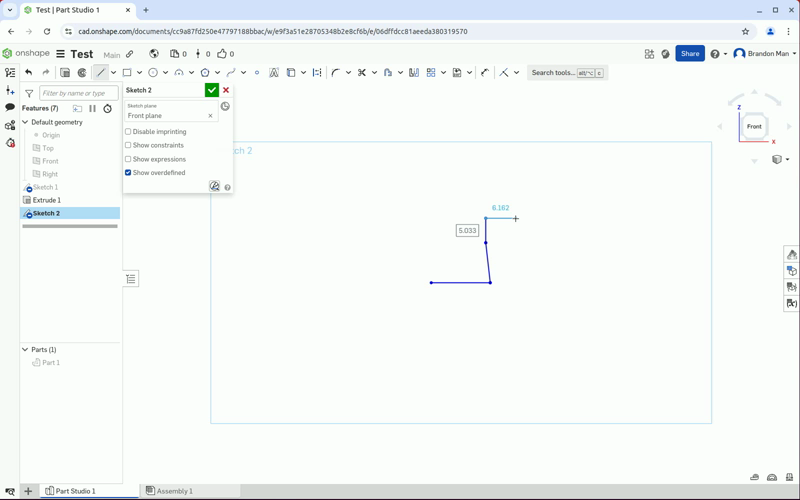
mouse_move(458, 242)
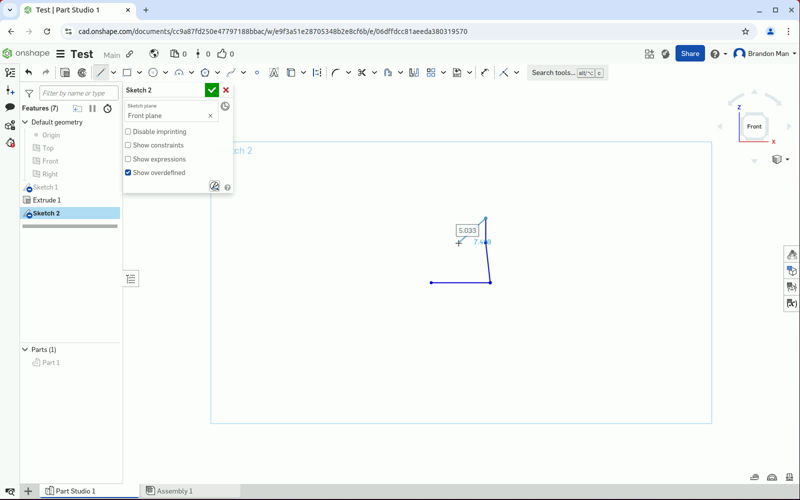
click(458, 242)
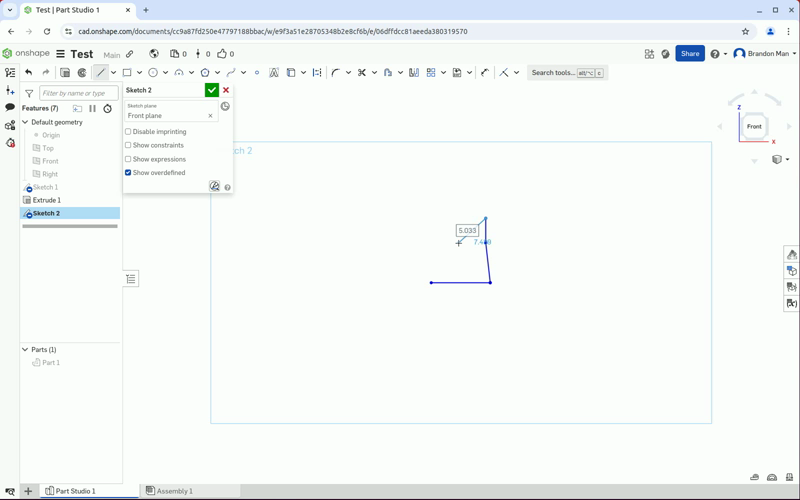
key_up(shift)
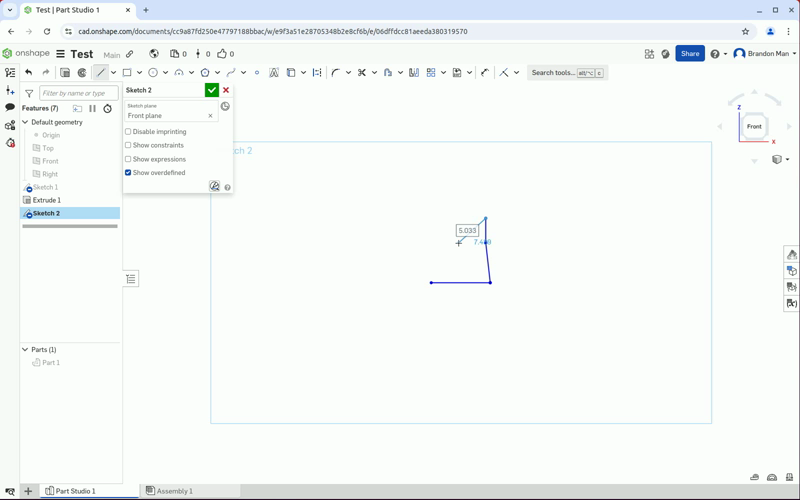
key_down(shift)
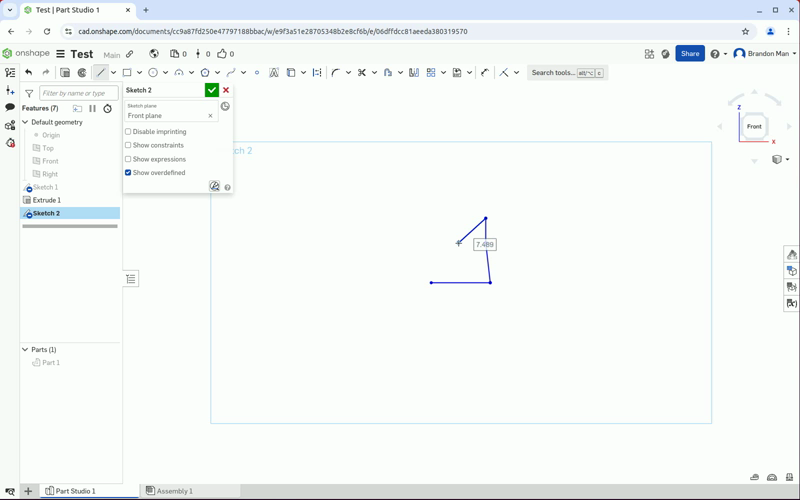
mouse_move(489, 242)
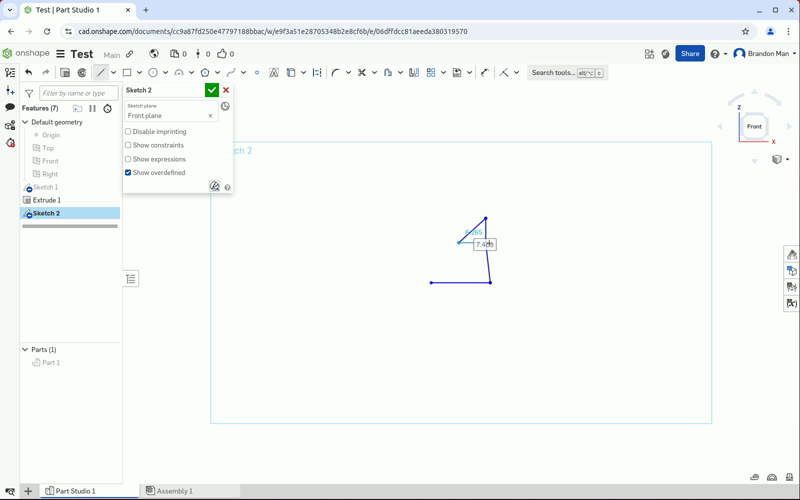
mouse_move(431, 218)
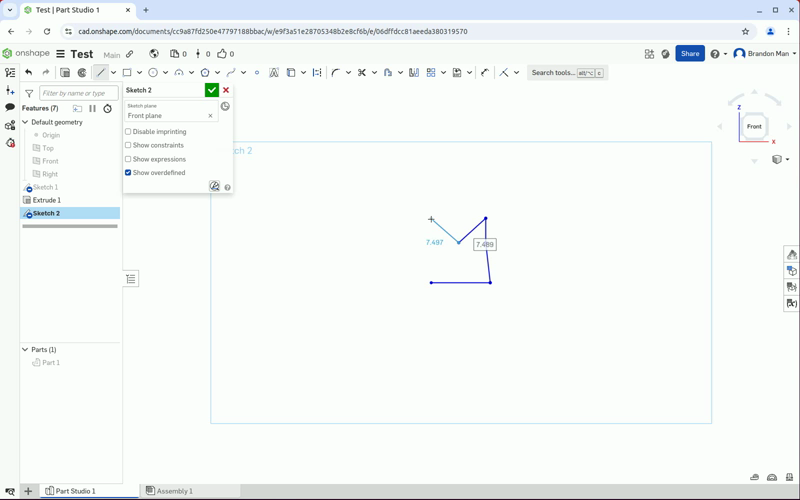
click(431, 218)
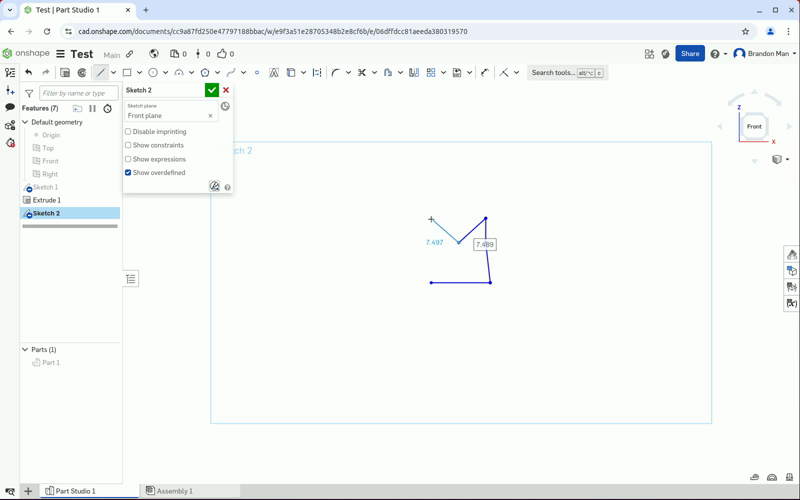
key_up(shift)
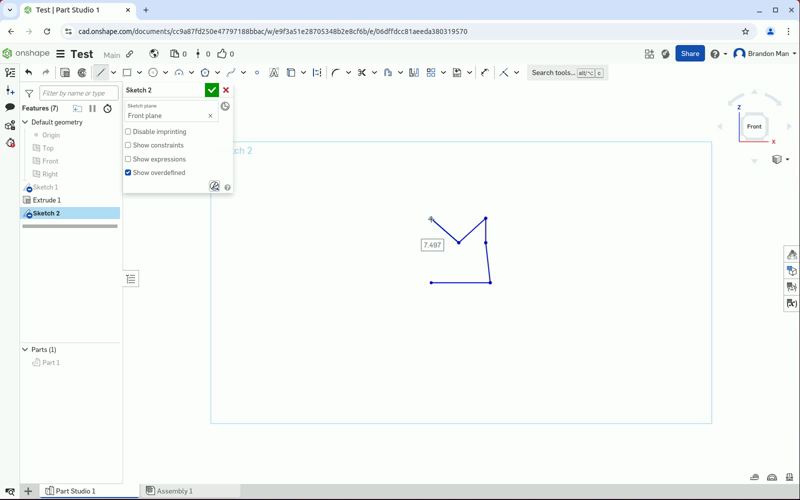
key_down(shift)
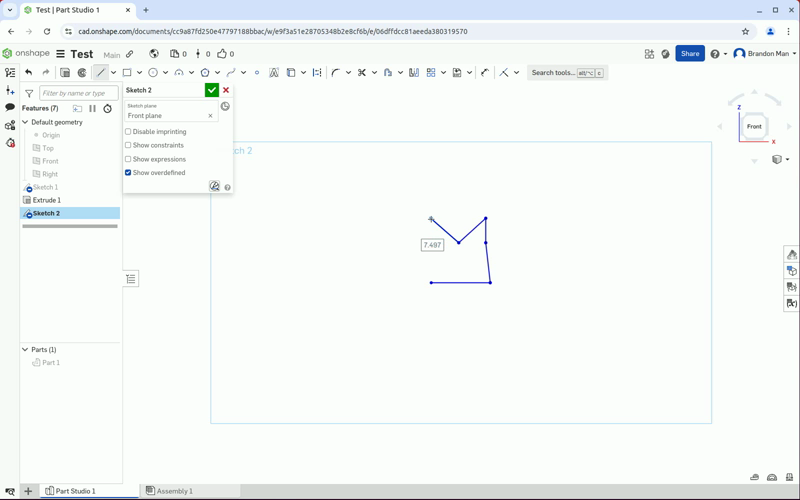
mouse_move(431, 282)
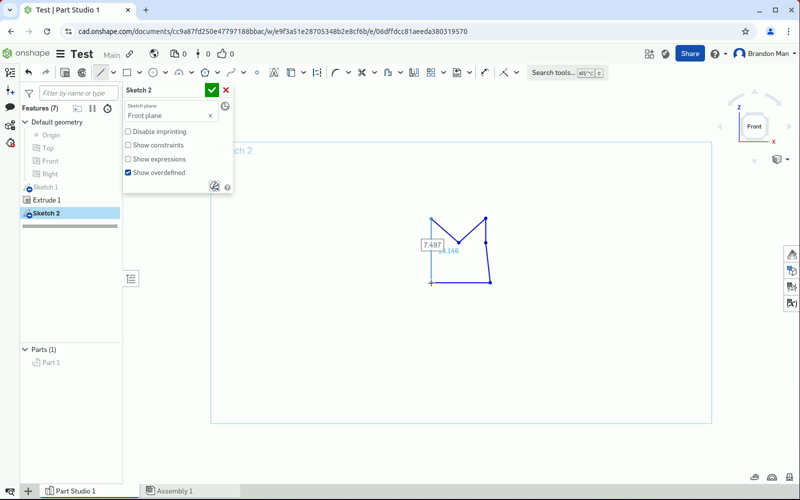
key_up(shift)
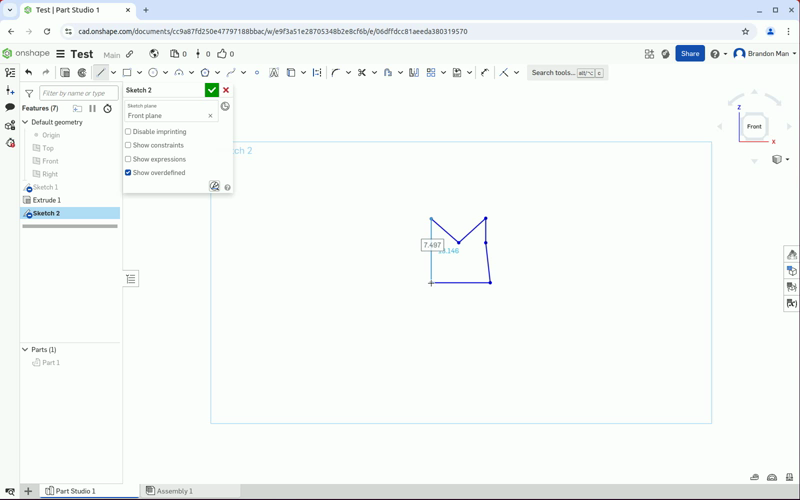
click(431, 282)
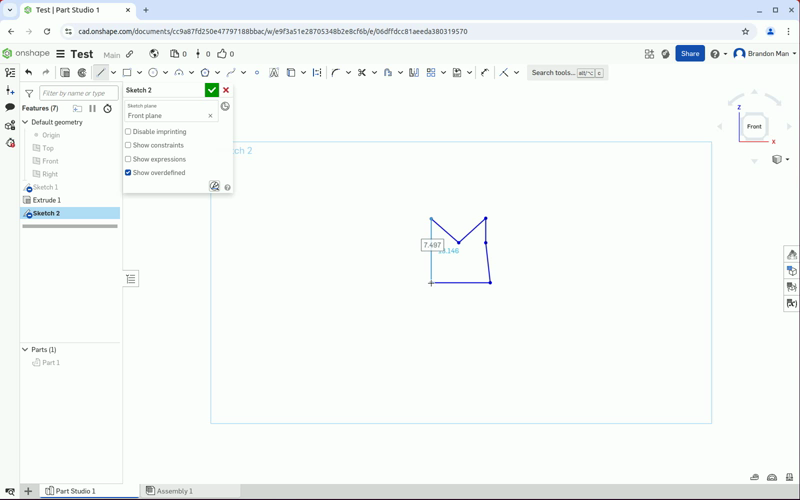
key(esc)
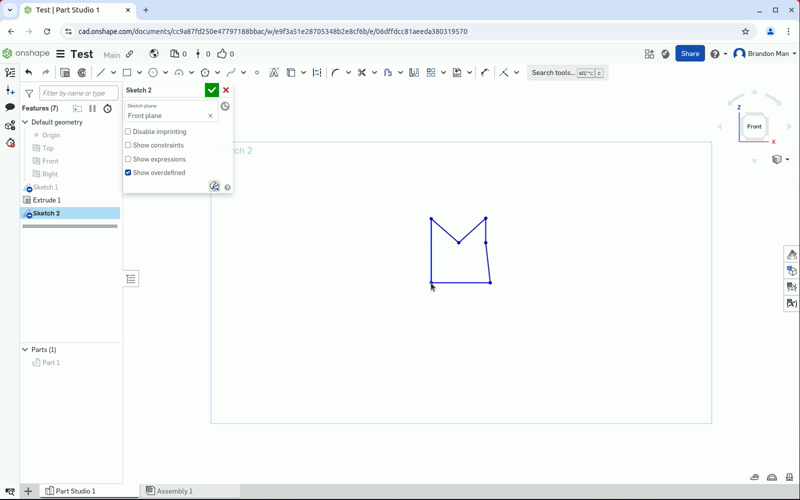
mouse_move(468, 241)
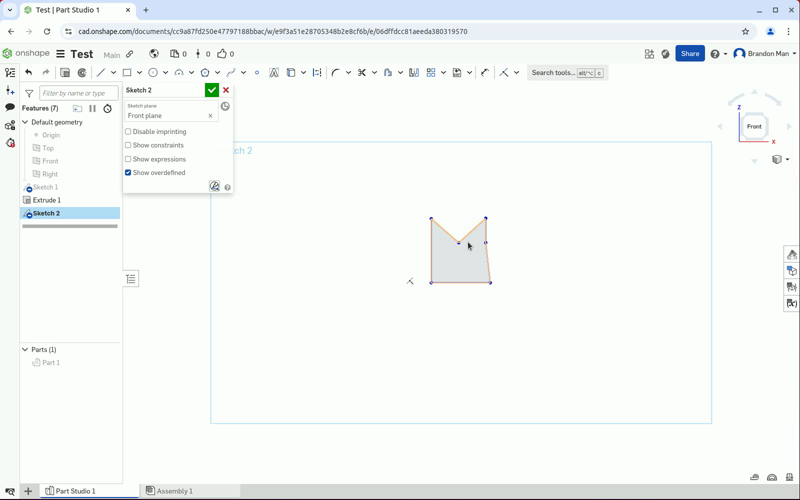
click(468, 241)
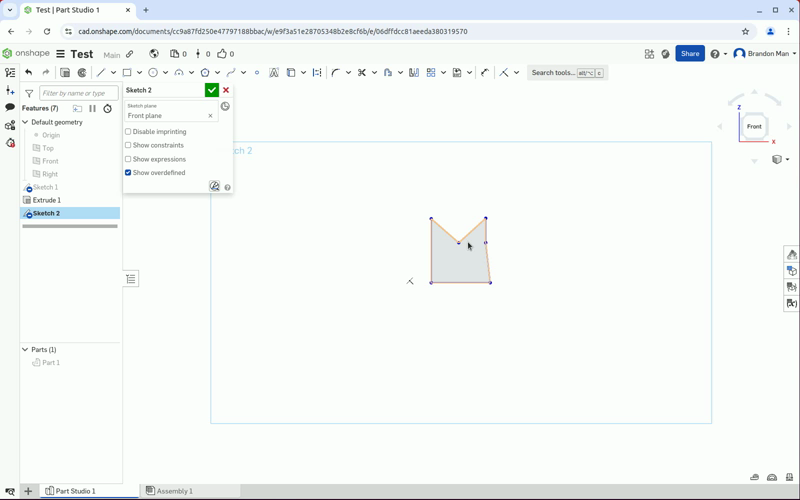
mouse_move(73, 352)
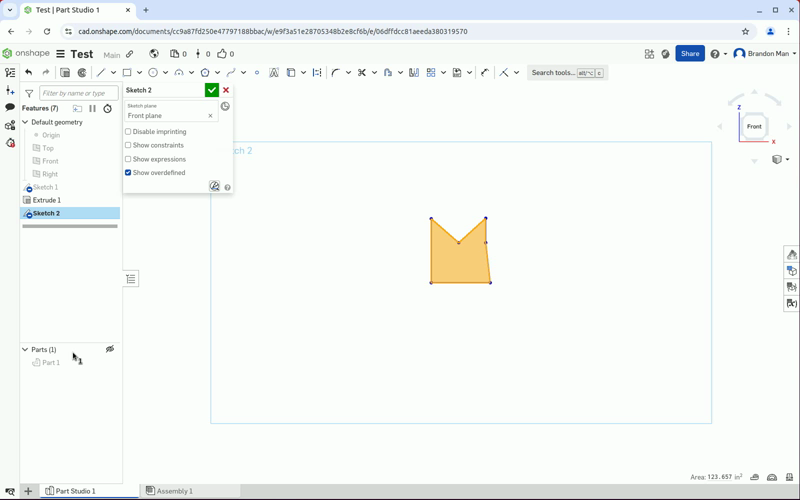
key(shift+y)
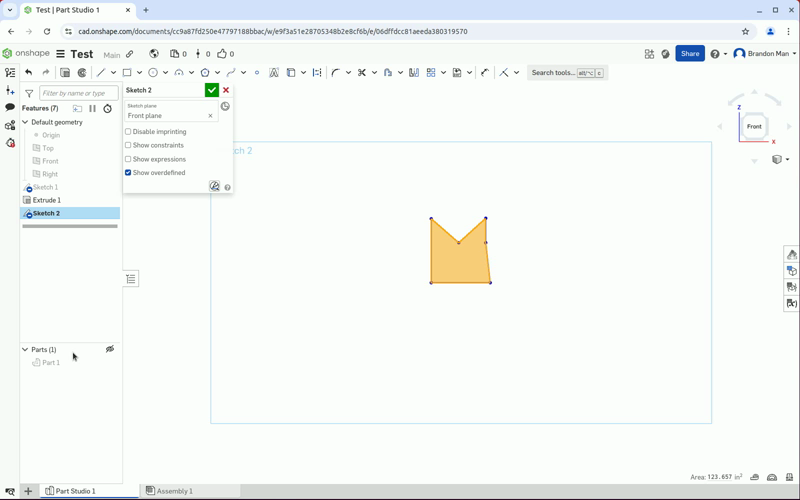
key(shift+e)
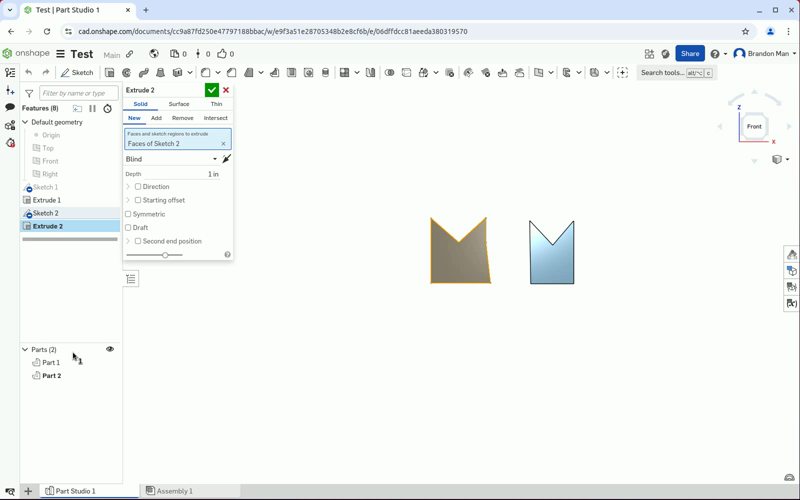
mouse_move(143, 106)
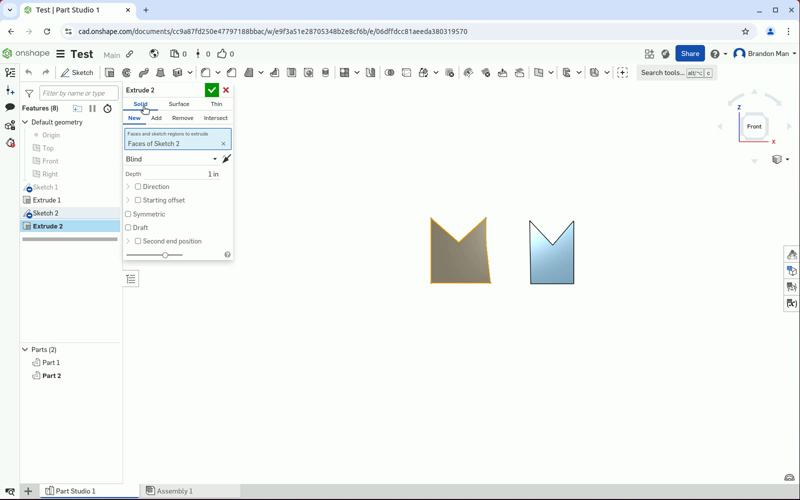
click(143, 106)
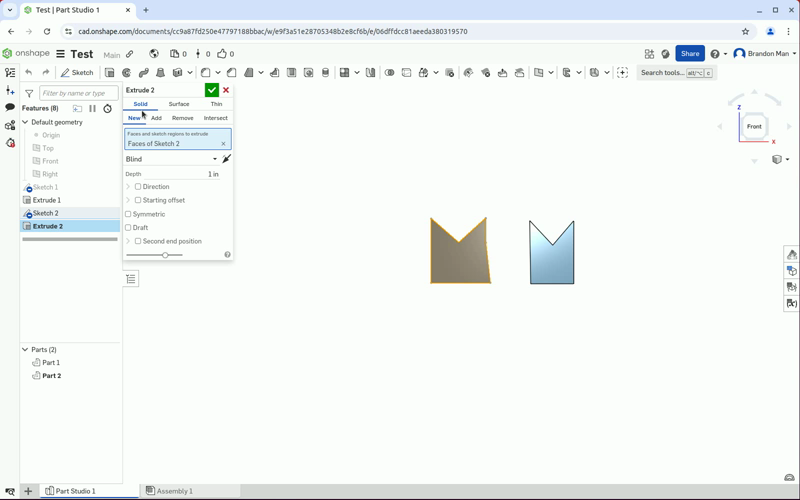
mouse_move(137, 120)
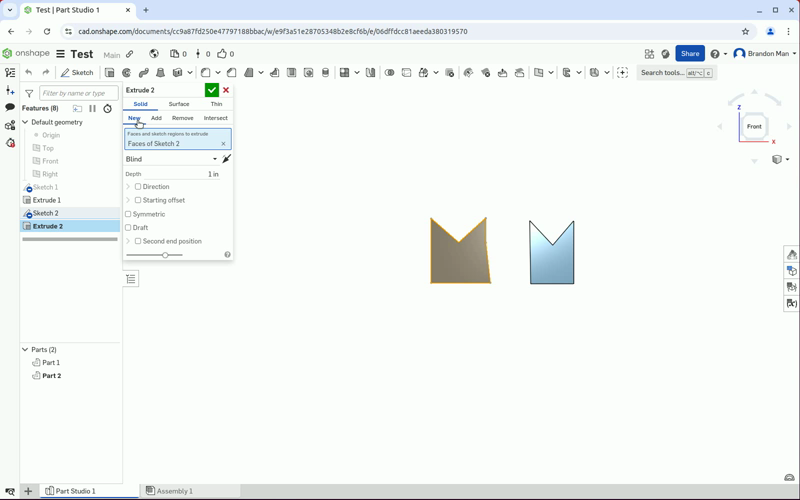
click(137, 120)
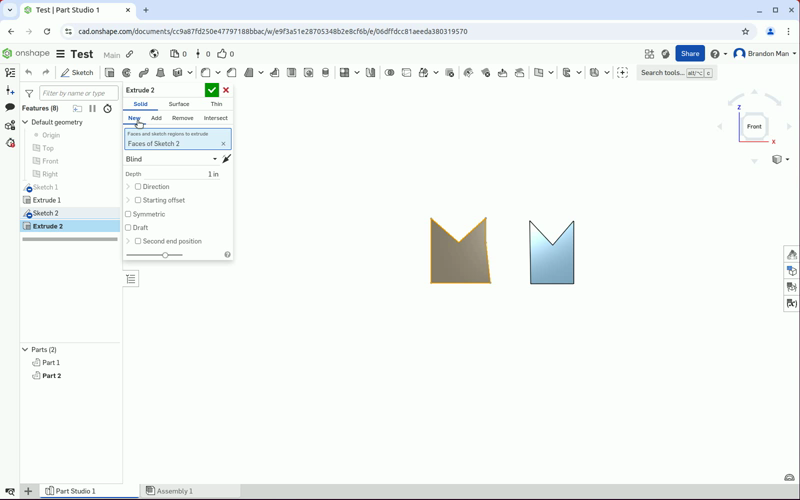
key(tab, 4)
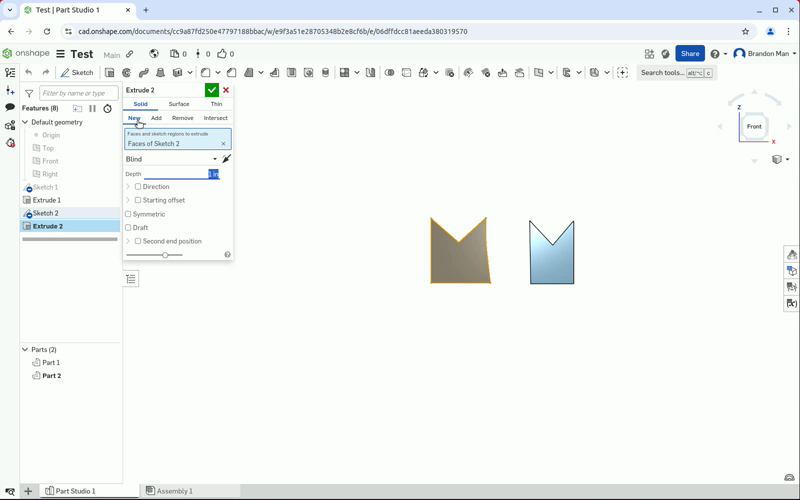
text(6.018)
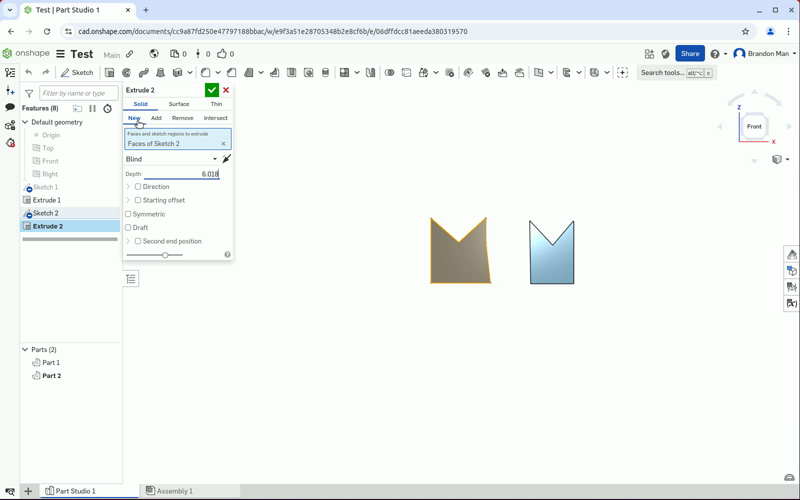
key(enter)
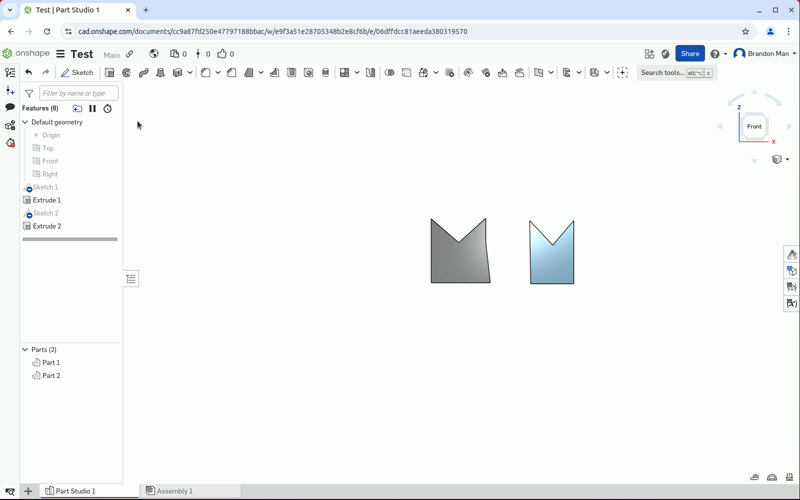
key(shift+h)
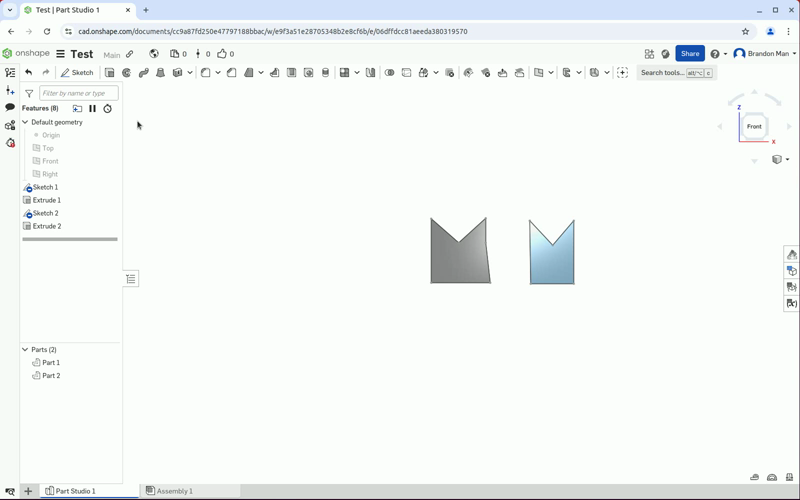
key(shift+h)
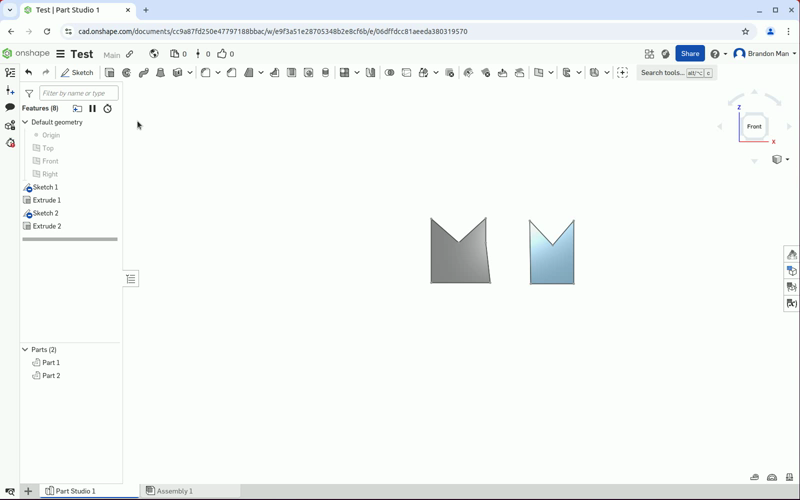
key(shift+7)
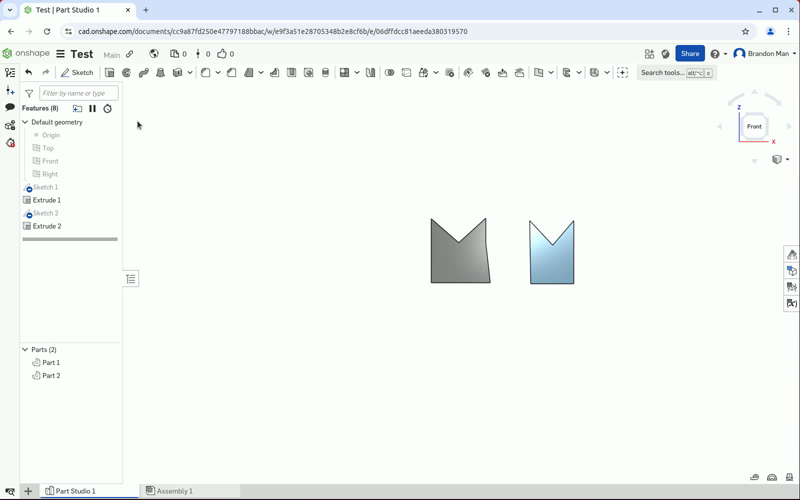
key(left, 2)
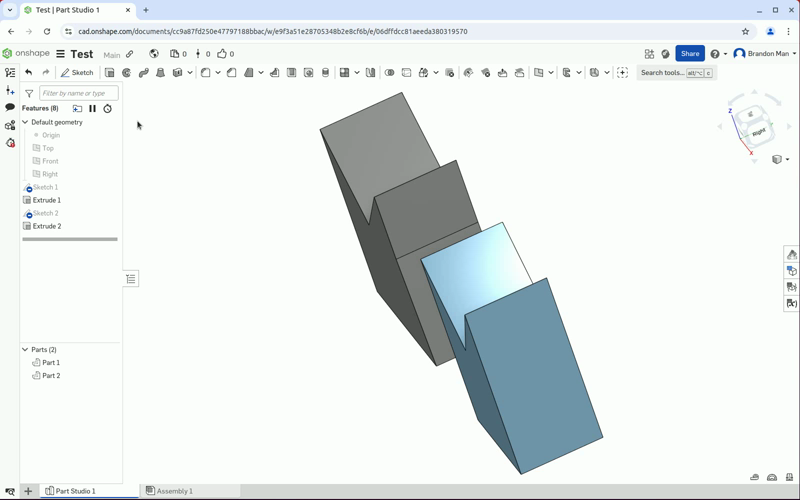
key(down, 2)
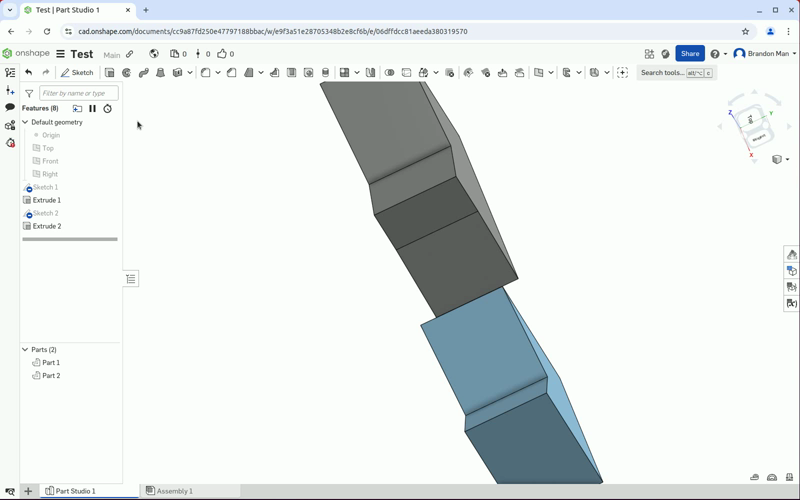
key(up, 2)
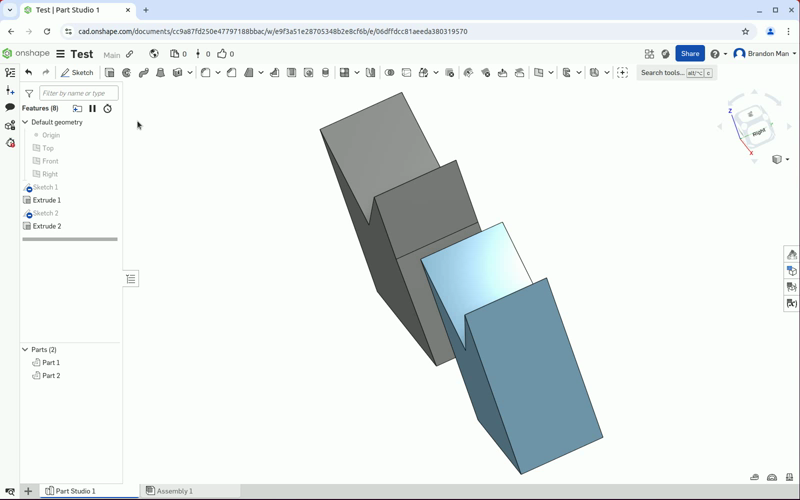
key(right, 2)
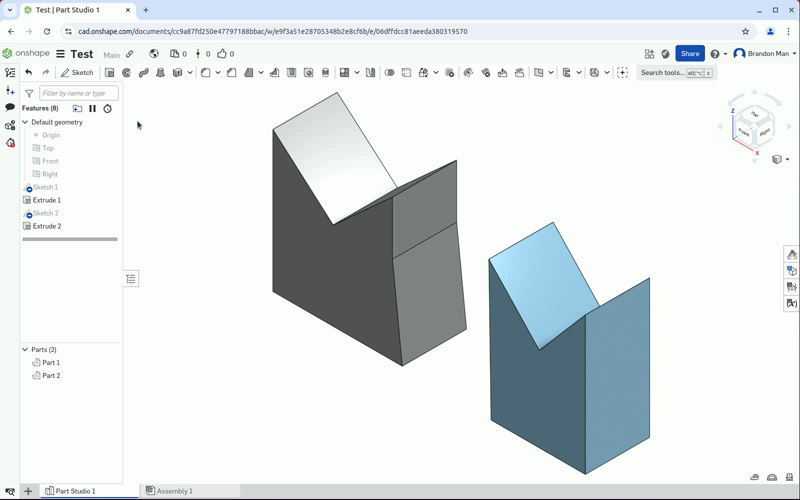
mouse_move(73, 189)
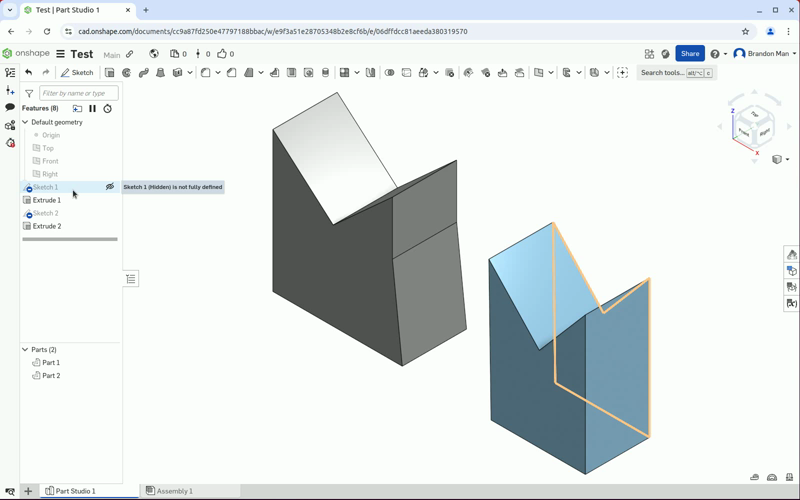
click(73, 189)